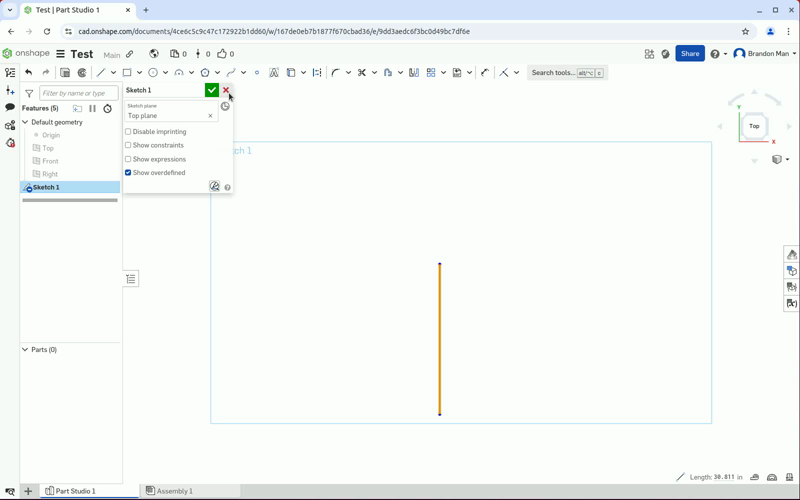
key(shift+h)
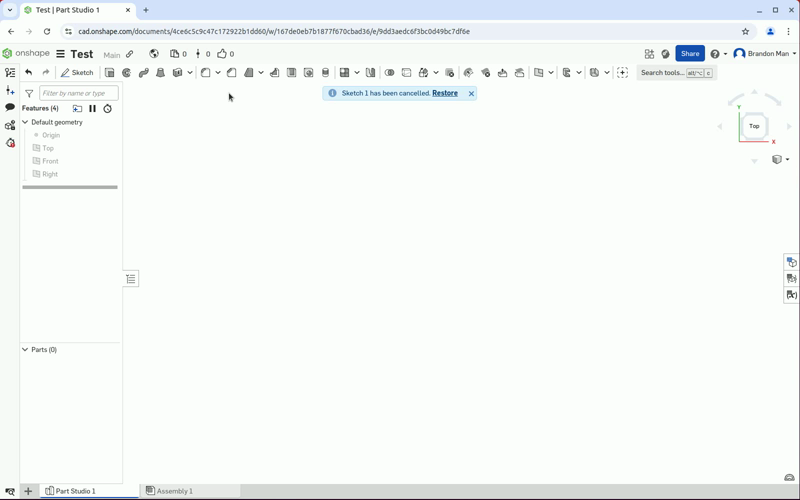
mouse_move(73, 352)
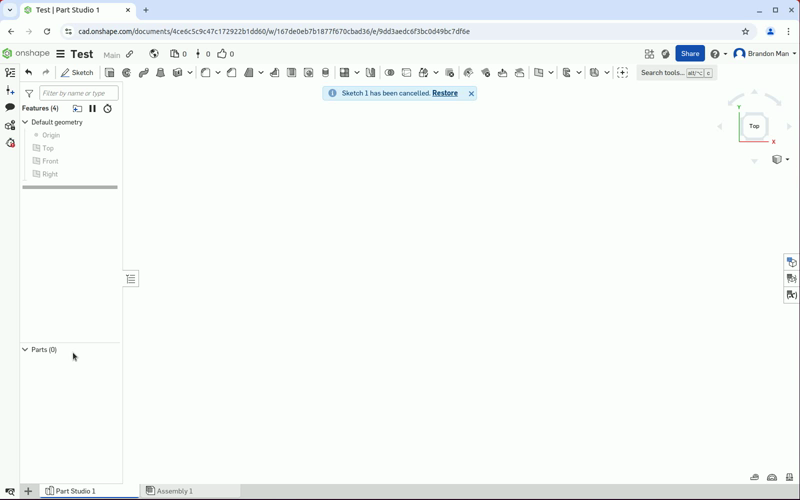
key(y)
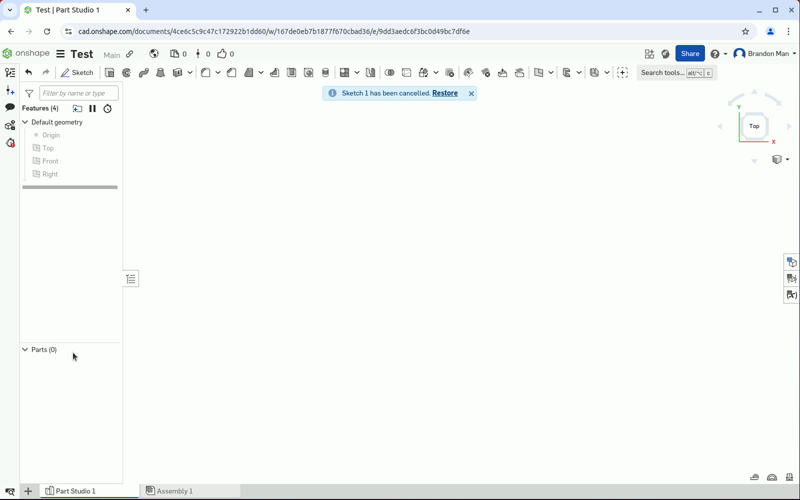
key(shift+p)
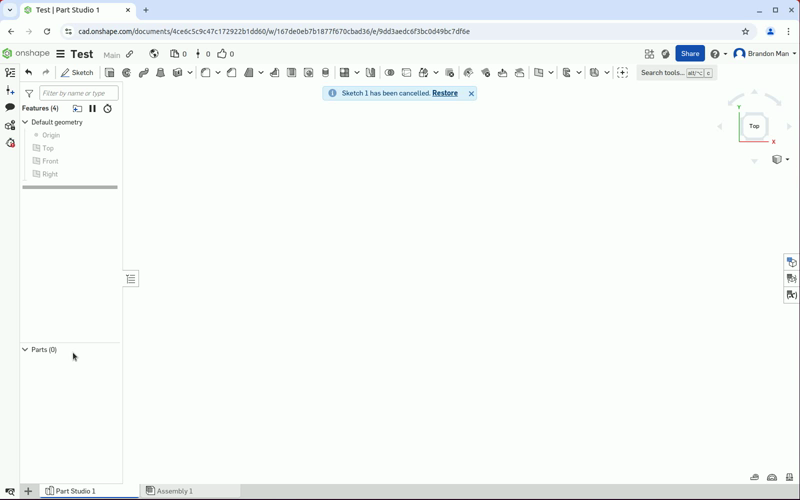
key(space)
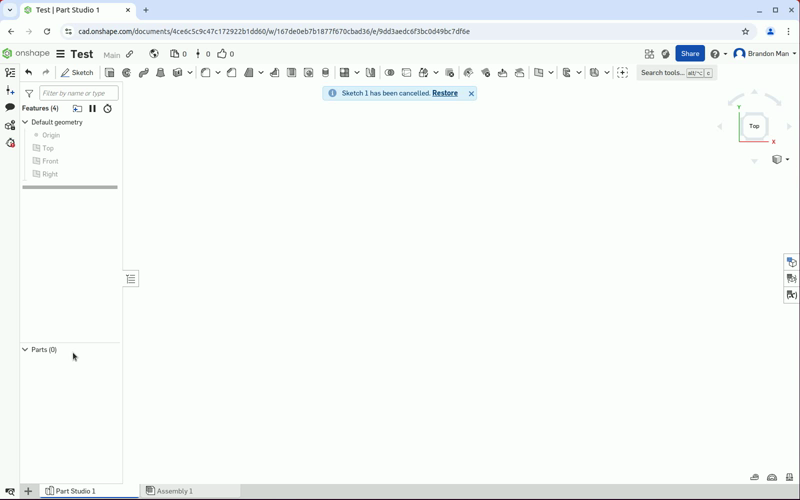
key_down(shift)
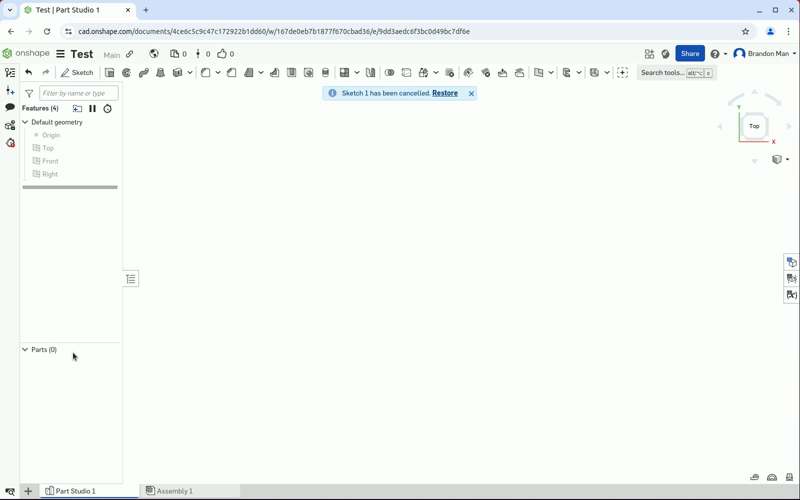
key(up)
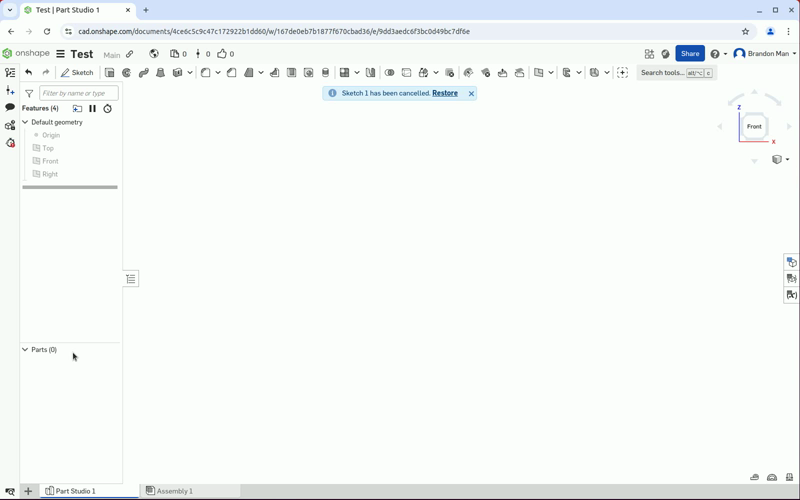
key_up(shift)
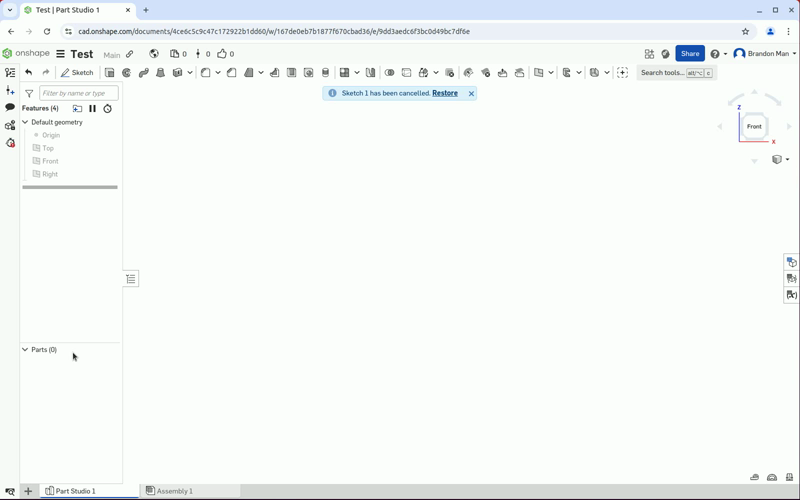
mouse_move(73, 352)
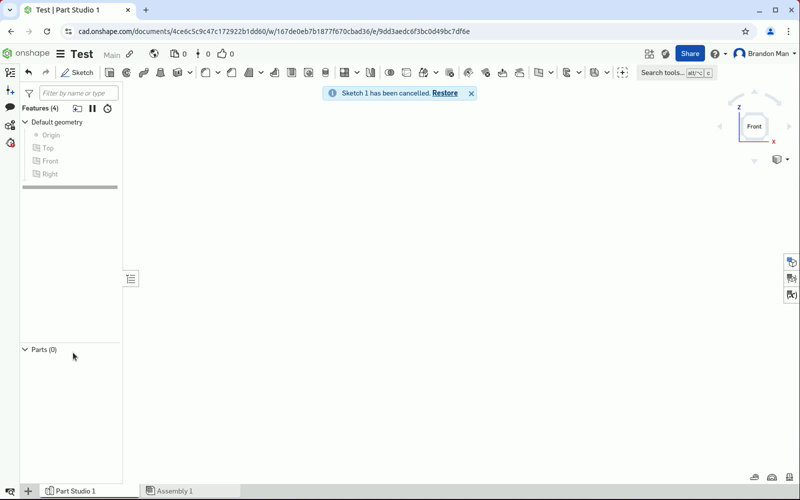
key(shift+y)
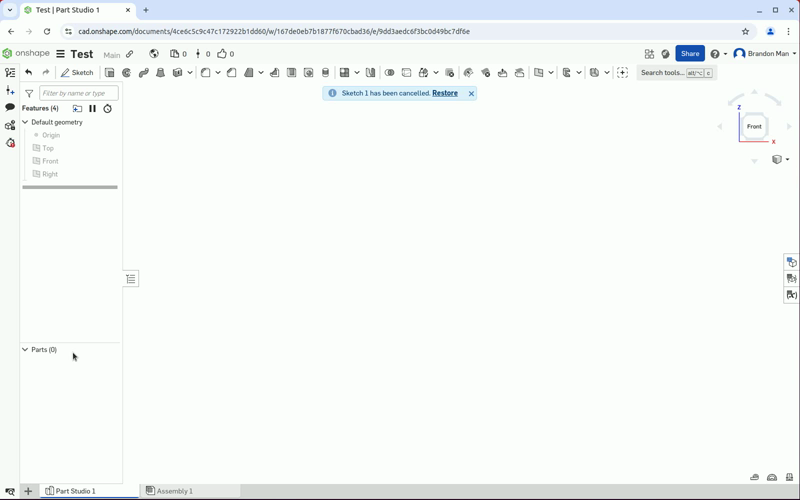
key(shift+s)
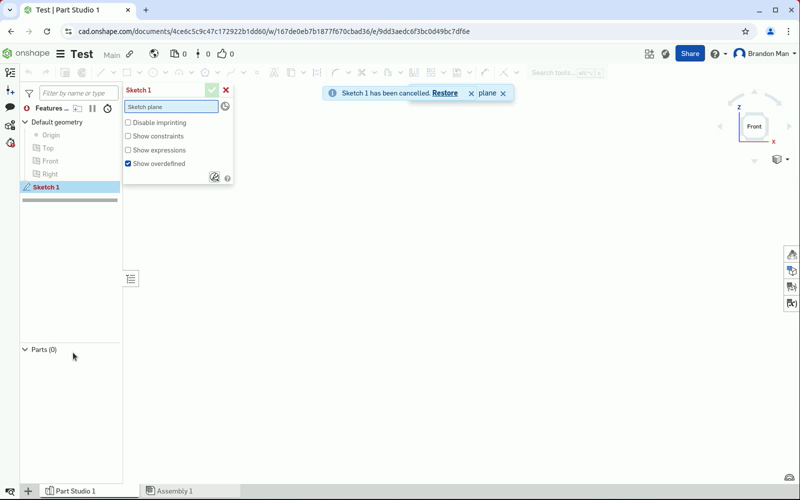
mouse_move(73, 163)
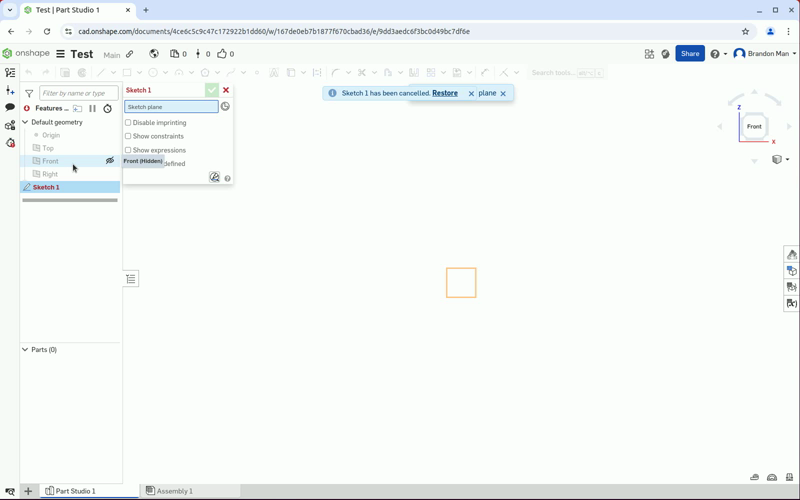
click(73, 163)
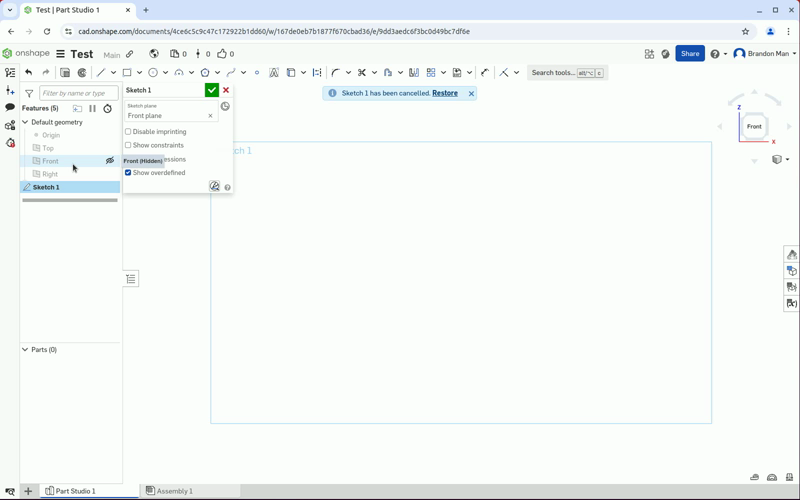
mouse_move(73, 352)
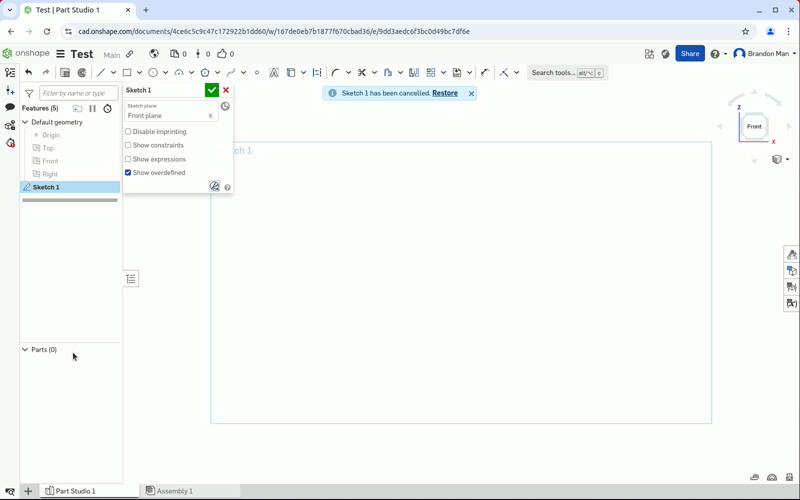
key(y)
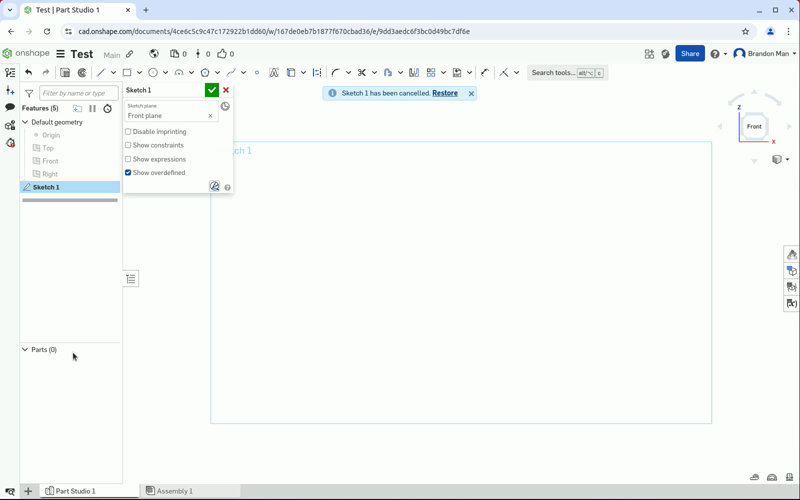
key(c)
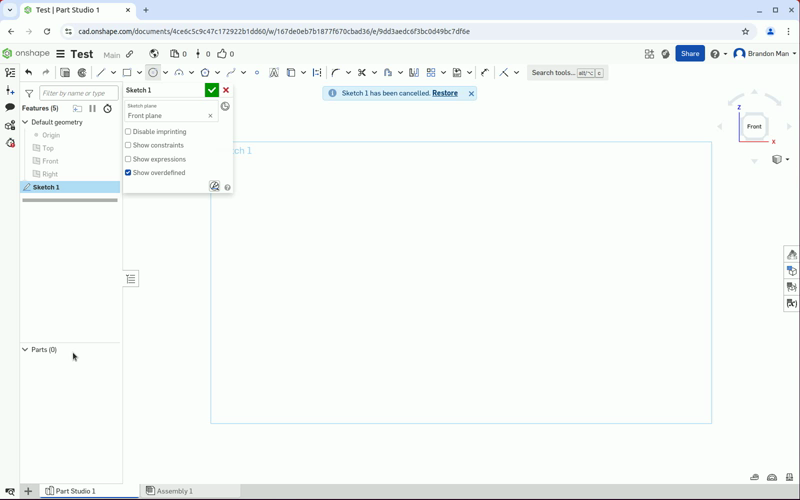
key_down(shift)
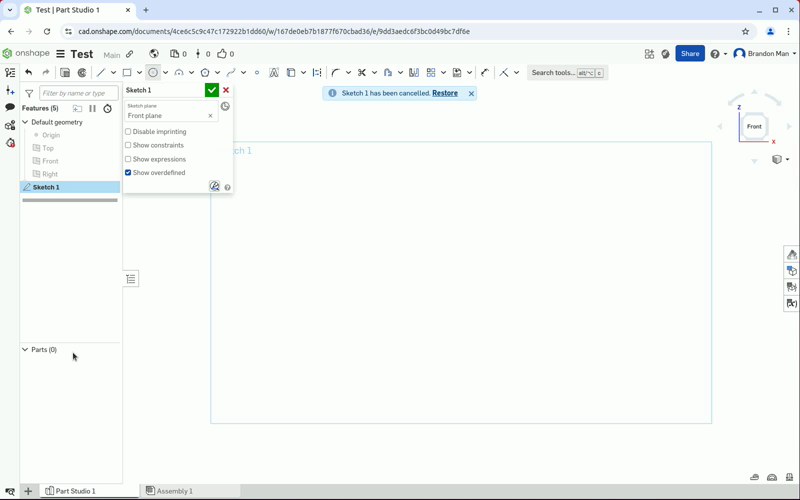
mouse_move(460, 282)
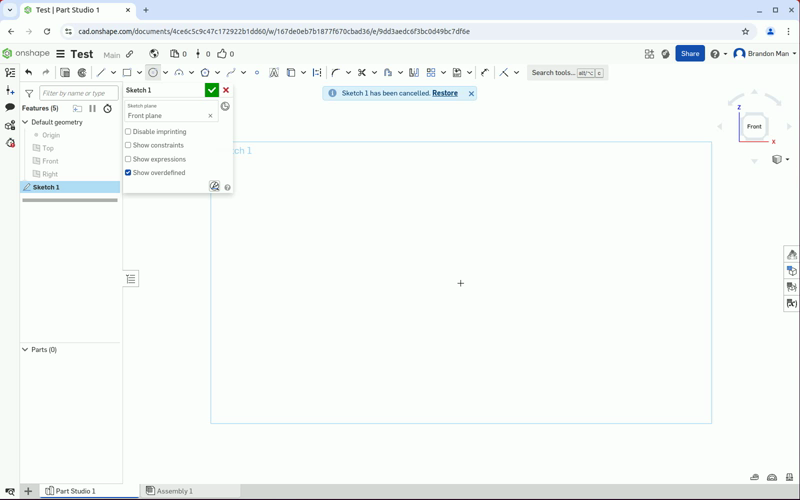
click(460, 282)
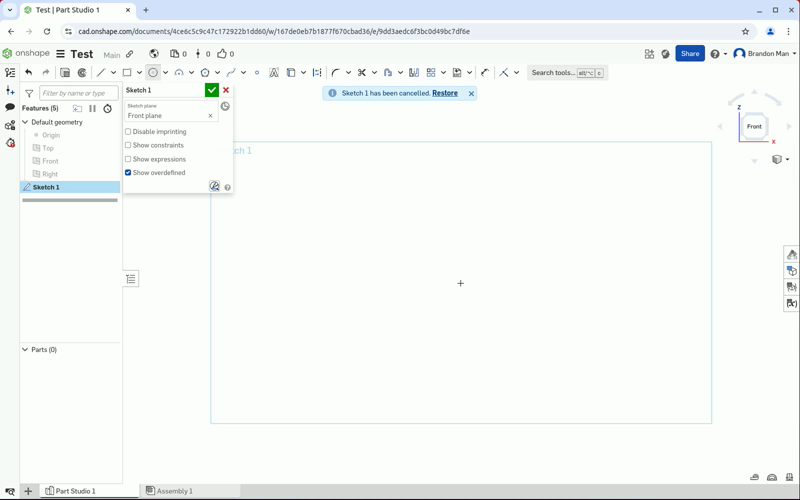
key_up(shift)
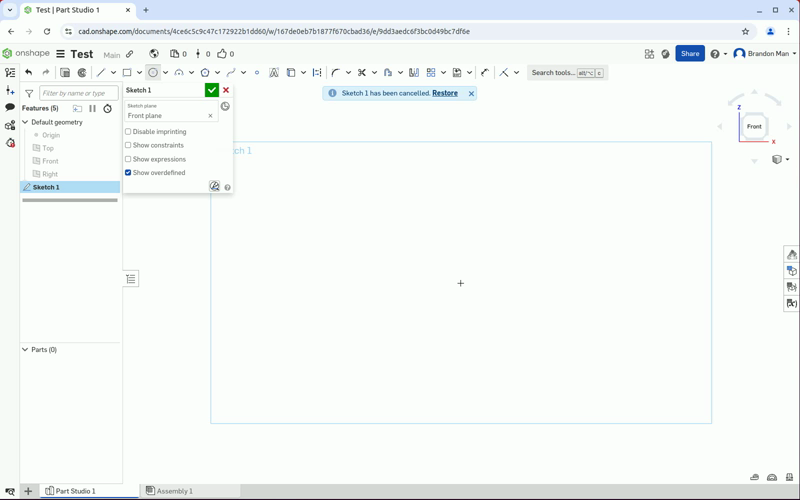
mouse_move(505, 282)
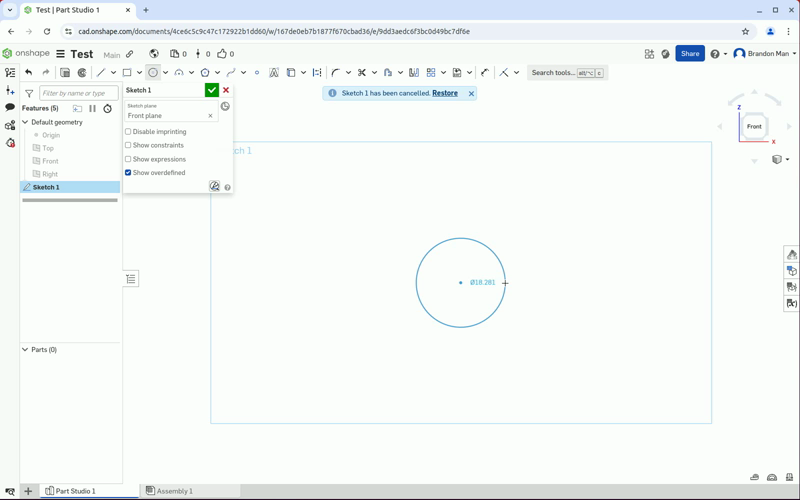
click(505, 282)
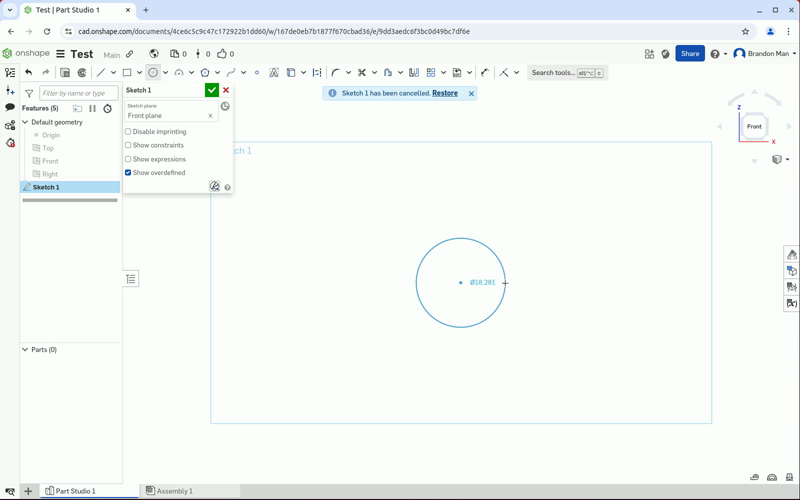
key(esc)
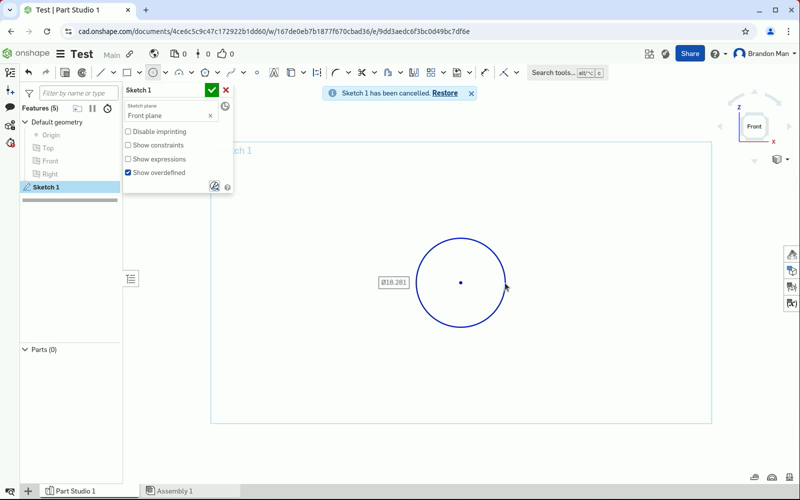
key(c)
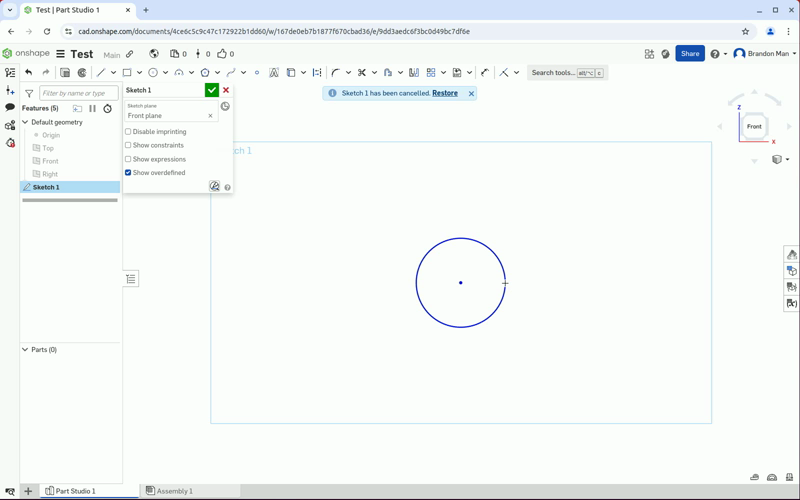
key_down(shift)
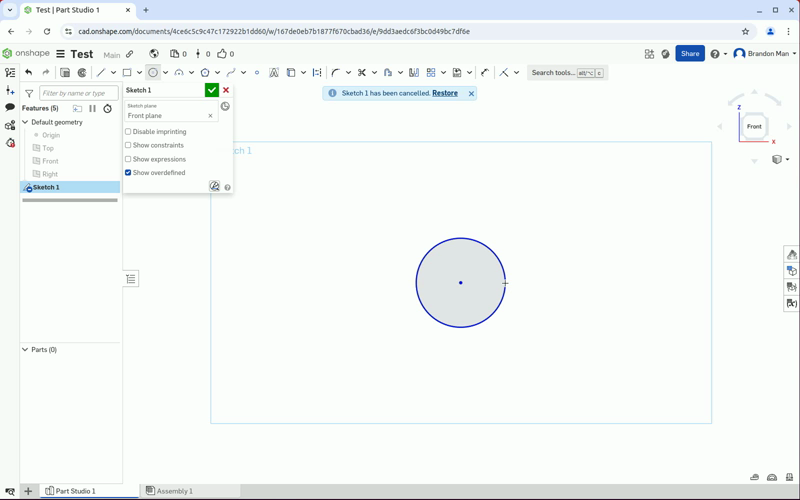
mouse_move(460, 282)
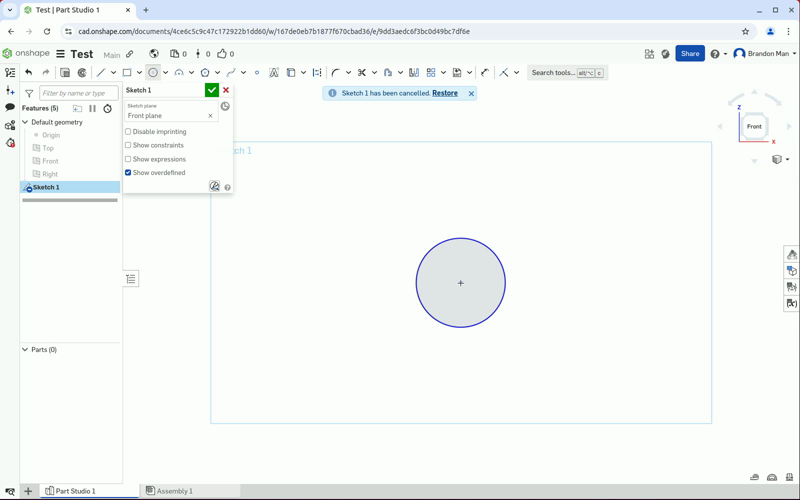
click(460, 282)
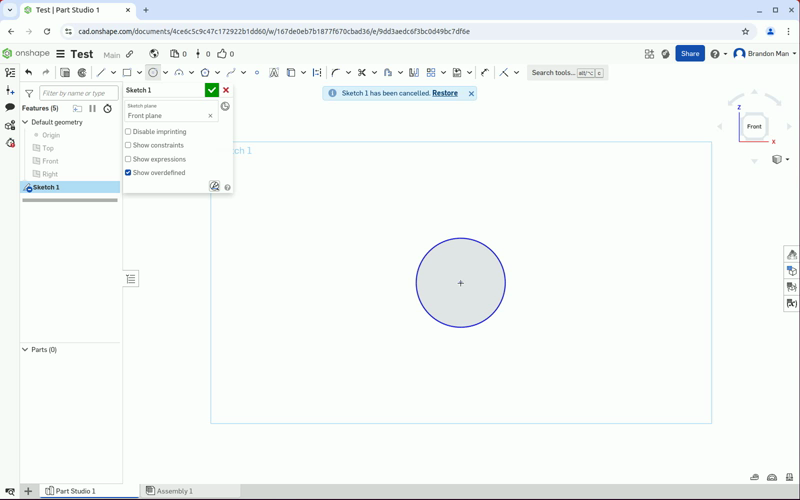
key_up(shift)
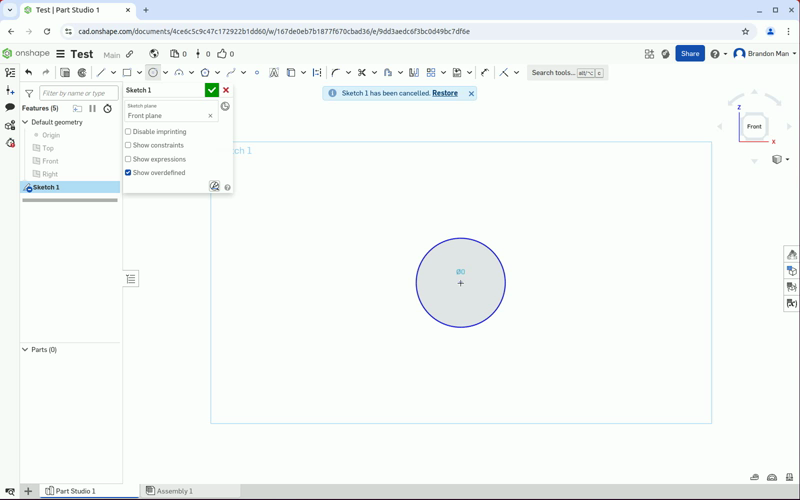
mouse_move(478, 282)
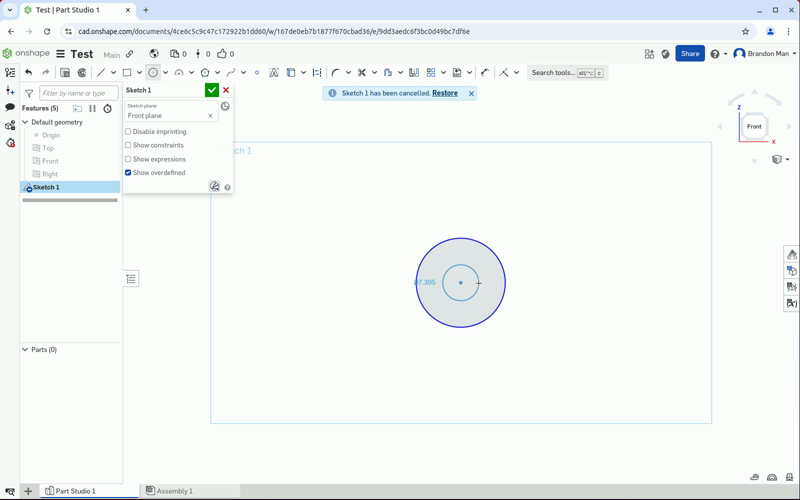
click(478, 282)
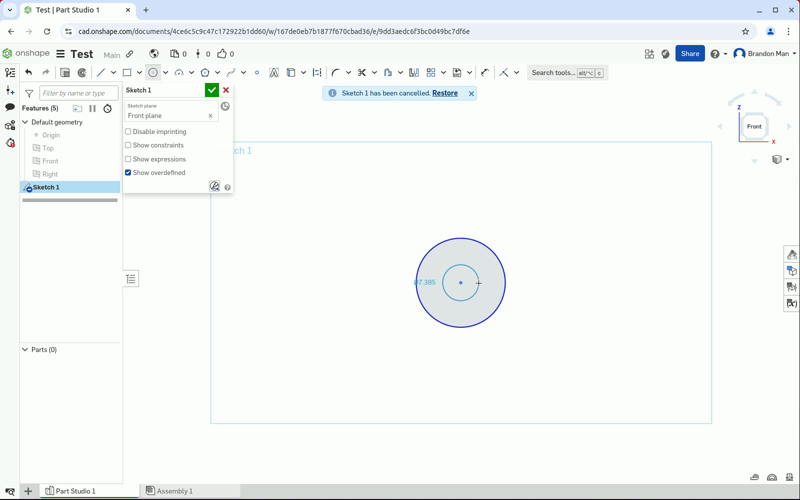
key(esc)
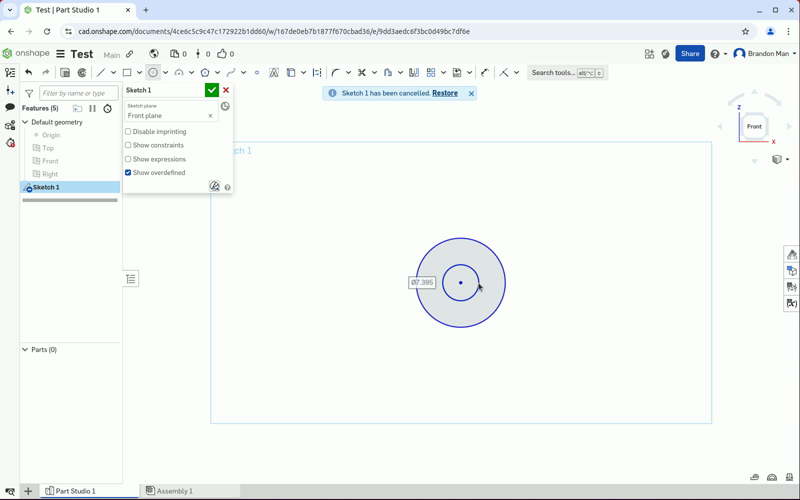
mouse_move(437, 300)
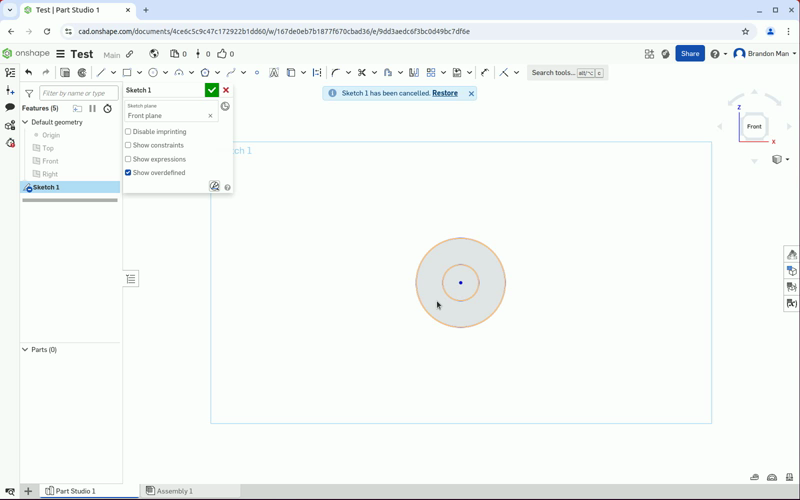
click(437, 300)
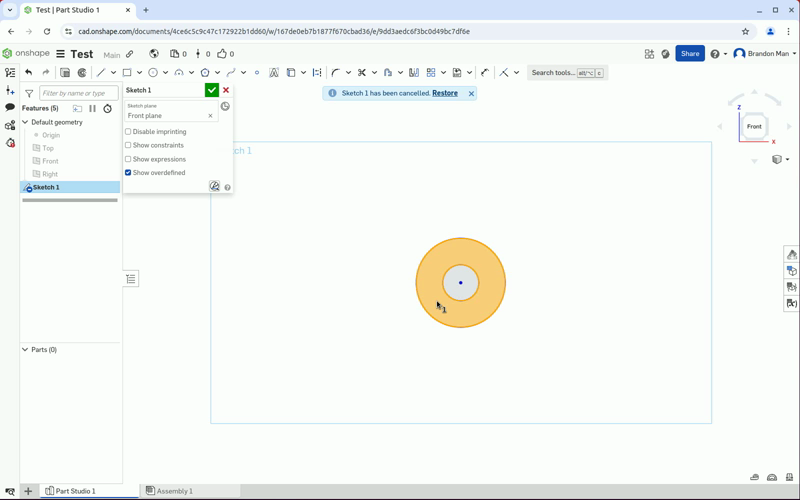
mouse_move(73, 352)
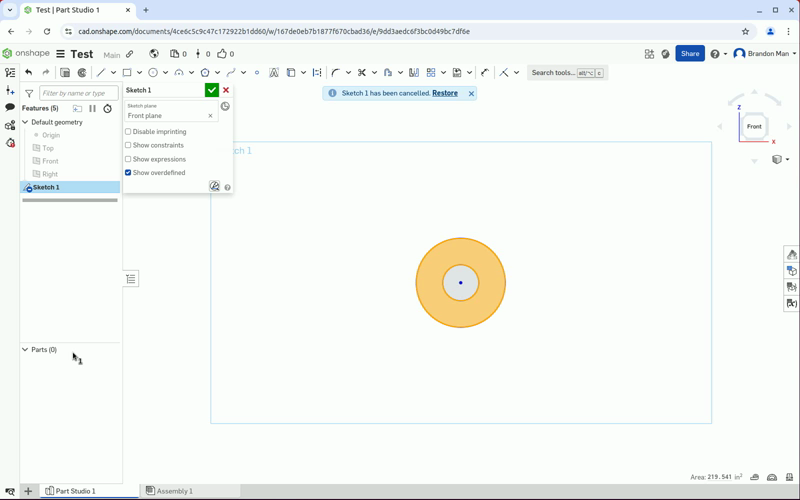
key(shift+y)
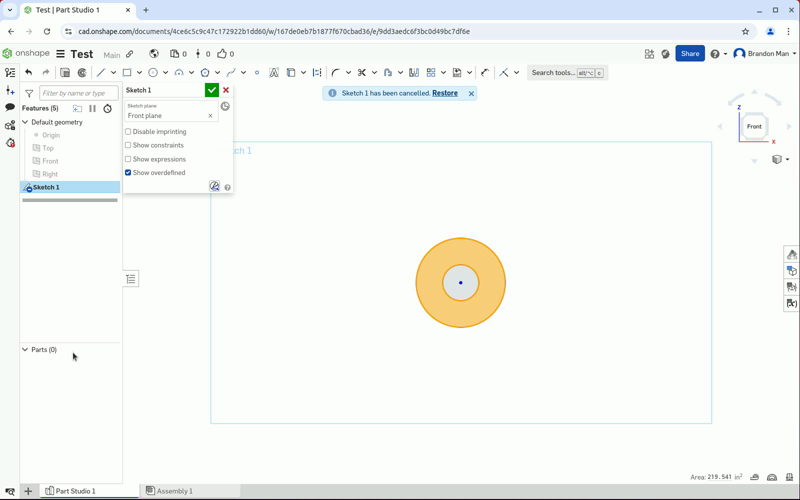
key(shift+e)
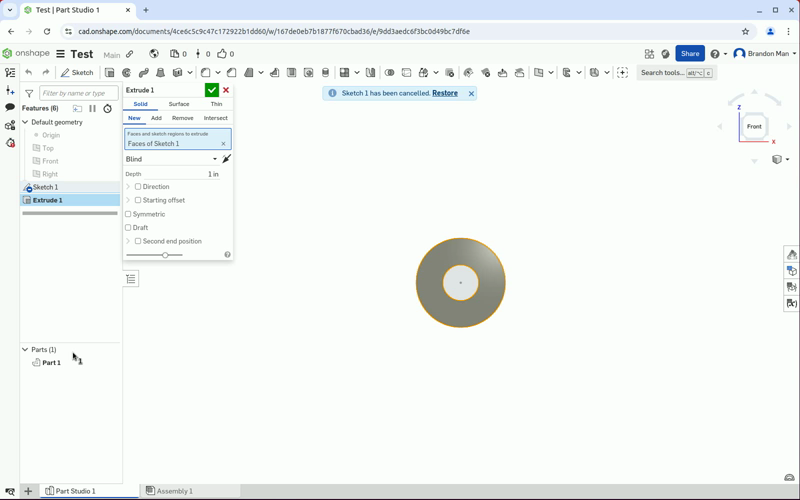
mouse_move(143, 106)
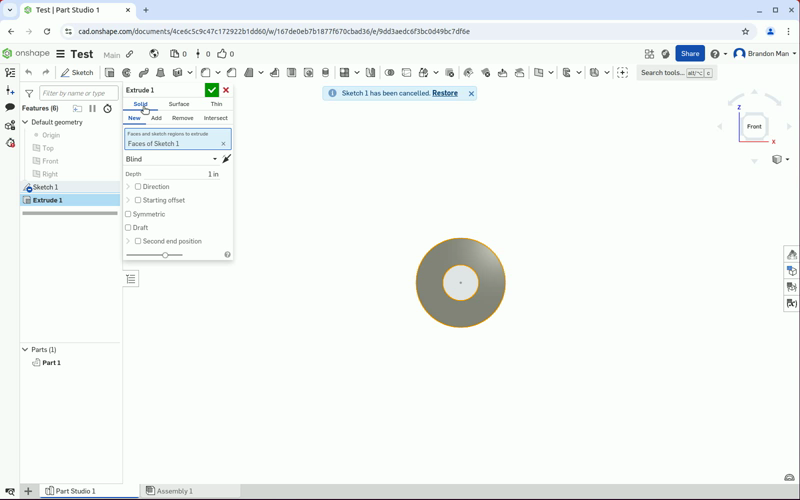
click(143, 106)
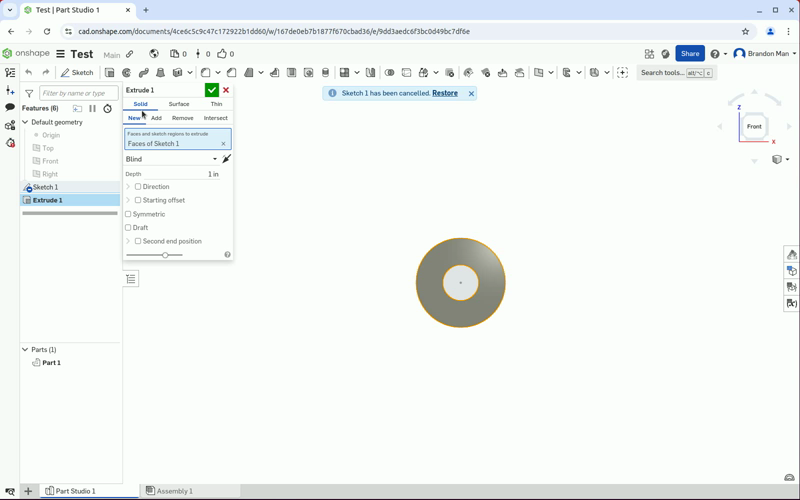
mouse_move(137, 120)
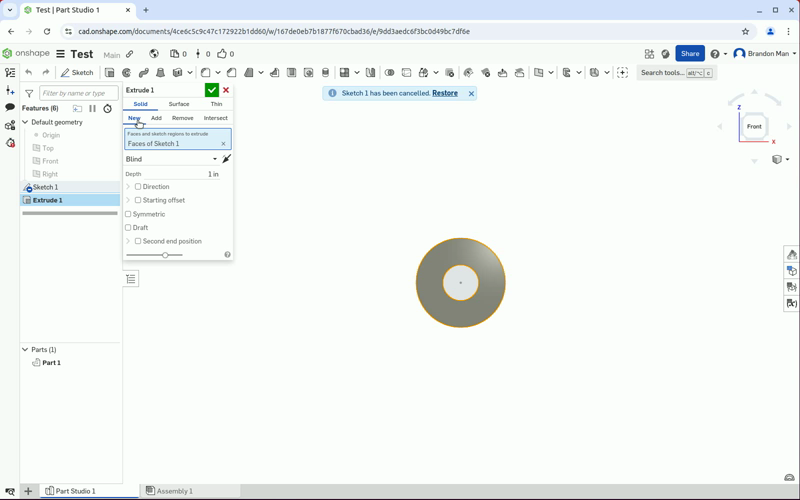
click(137, 120)
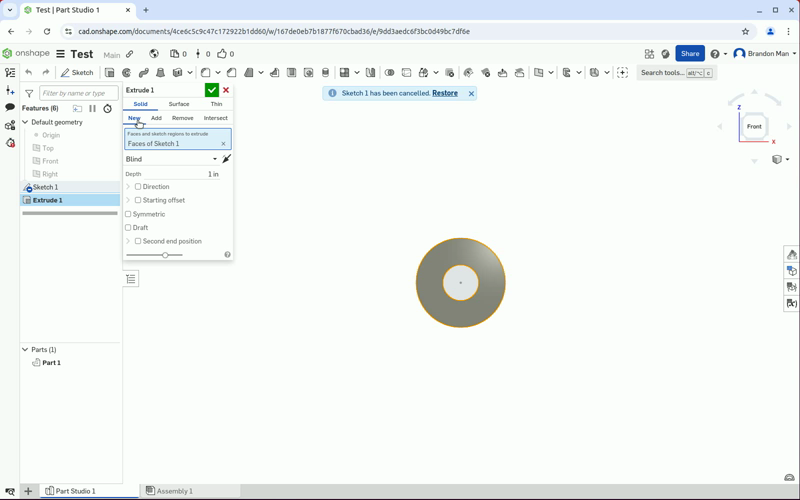
key(tab, 4)
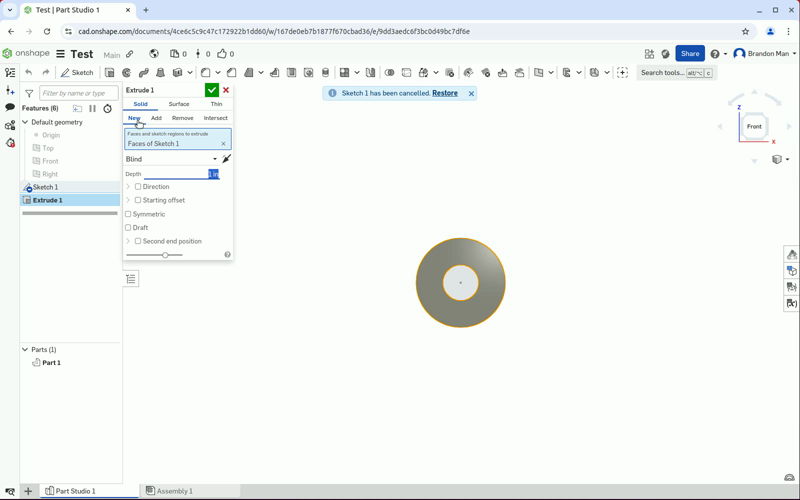
text(3.611)
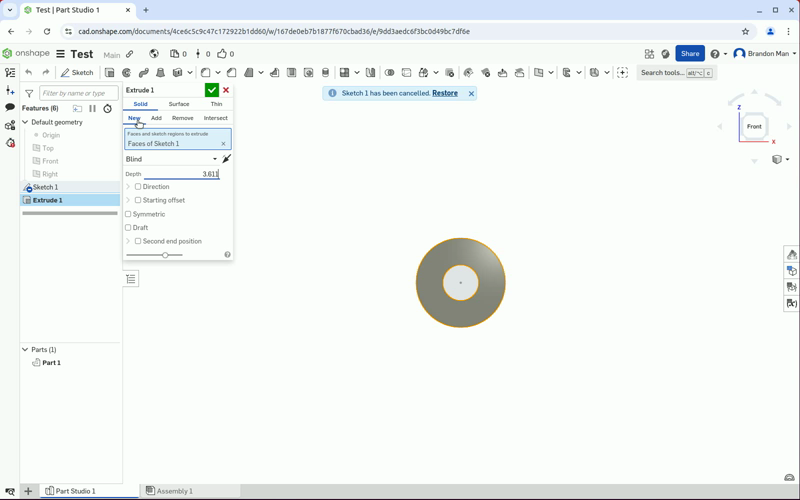
key(enter)
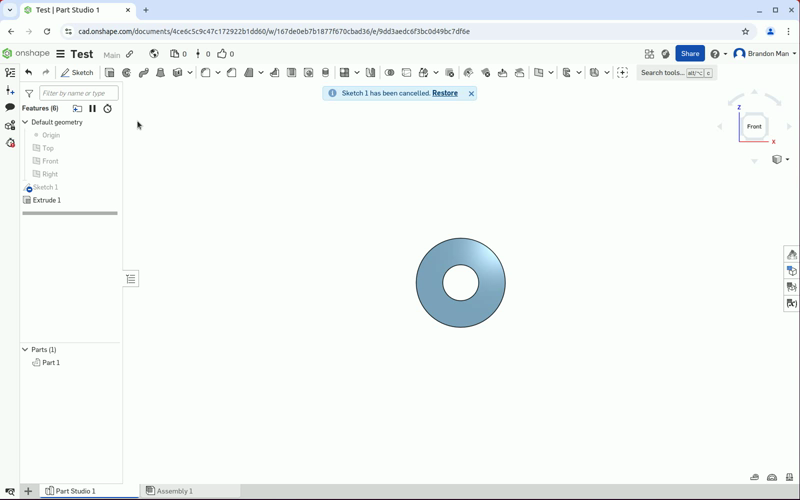
key(shift+h)
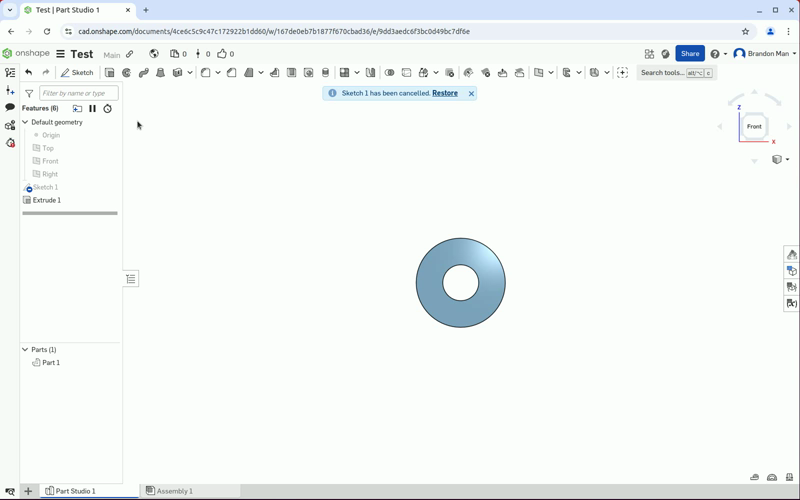
key(shift+h)
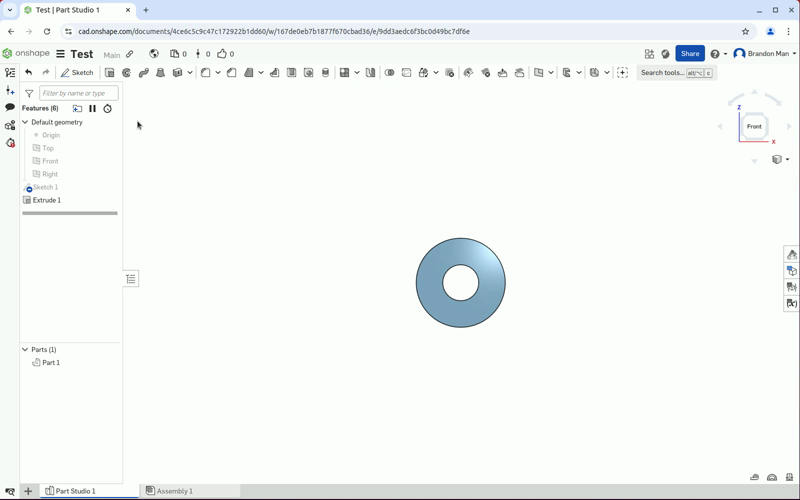
mouse_move(73, 189)
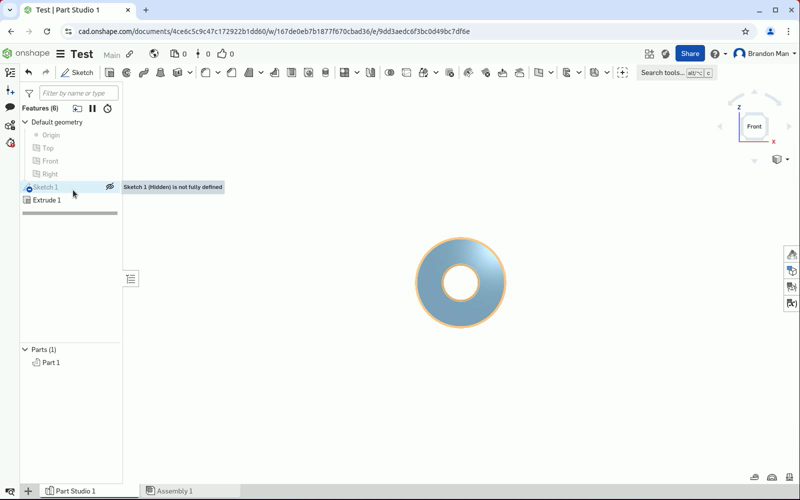
click(73, 189)
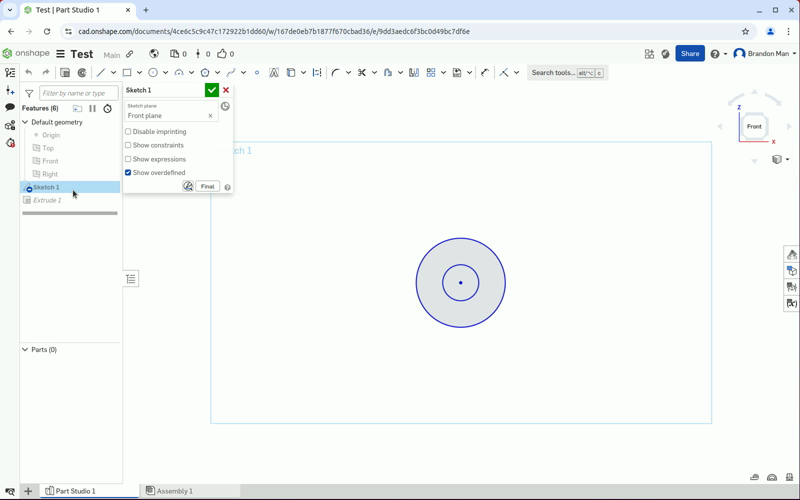
mouse_move(229, 92)
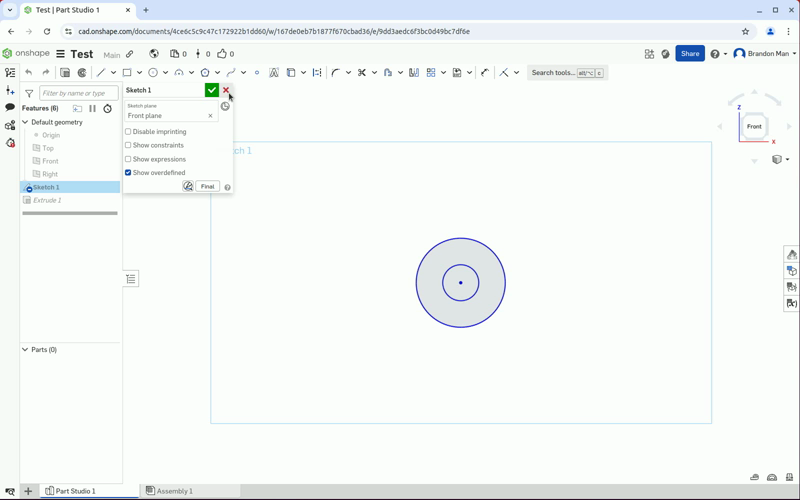
click(229, 92)
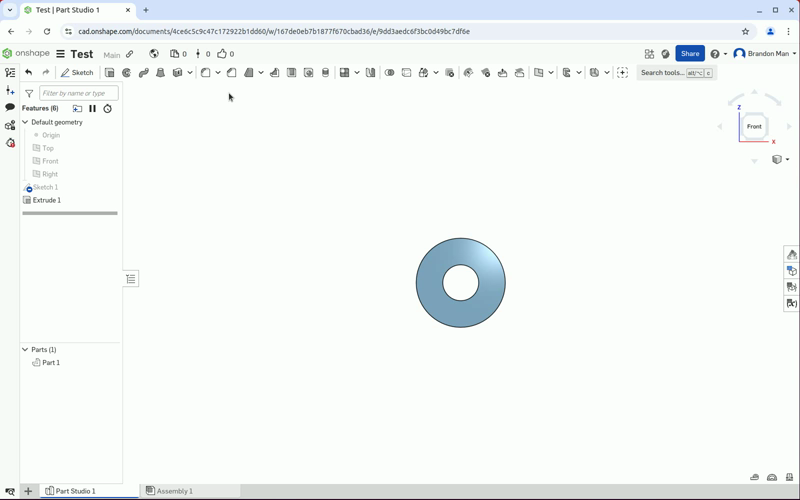
mouse_move(541, 75)
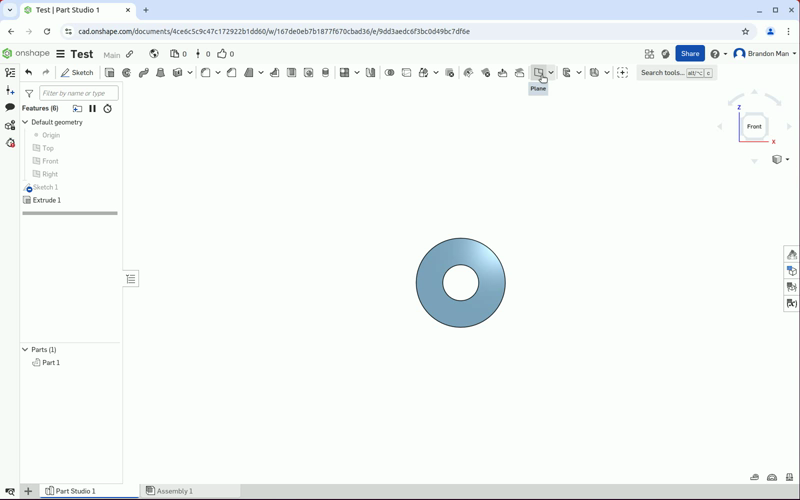
click(541, 75)
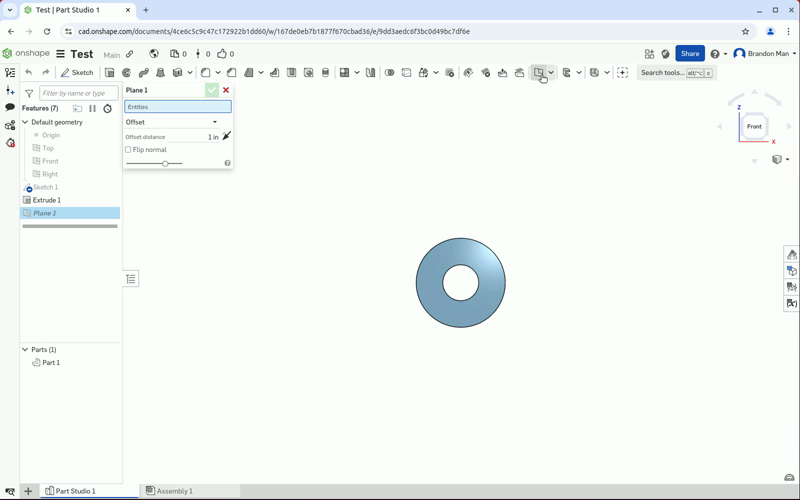
mouse_move(73, 163)
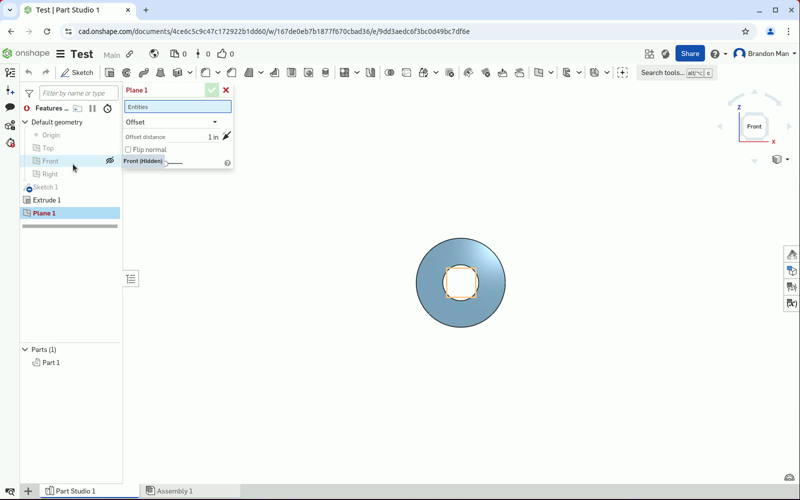
click(73, 163)
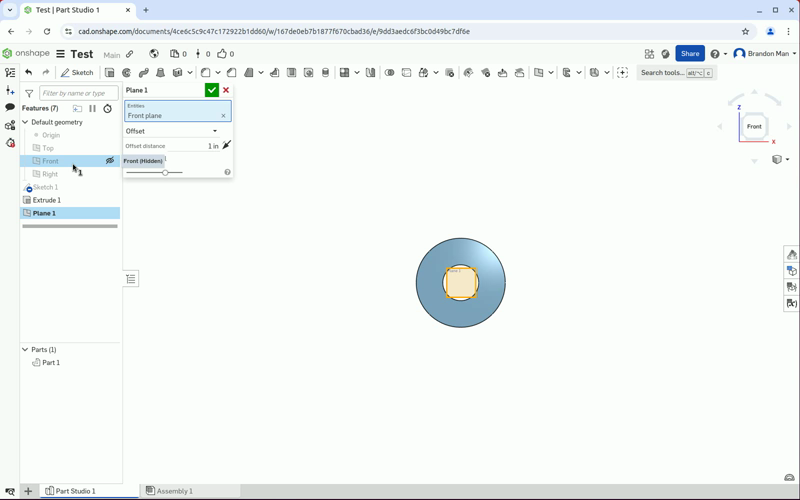
key(tab, 2)
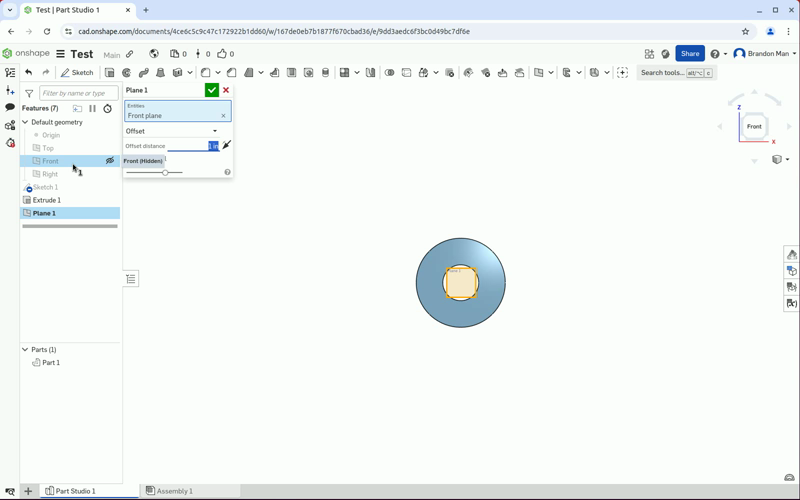
text(3.605)
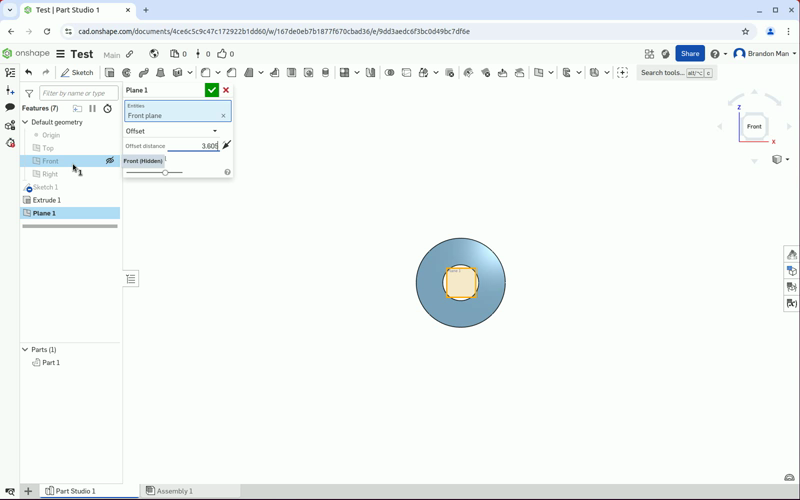
key(enter, 2)
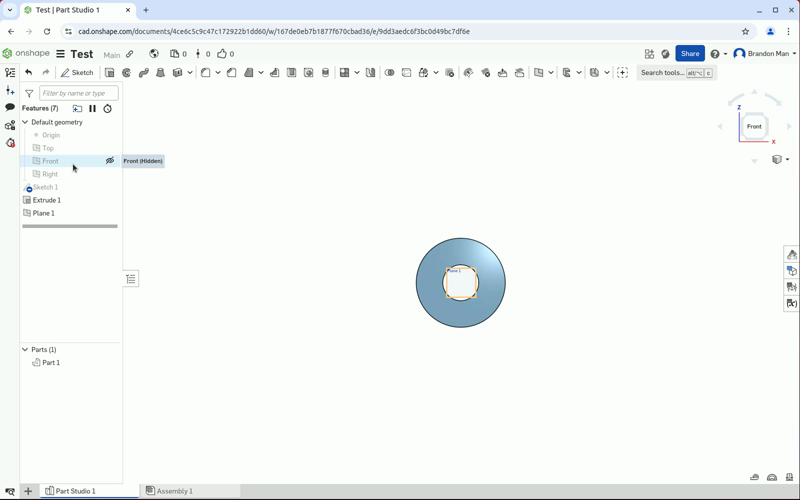
key(shift+s)
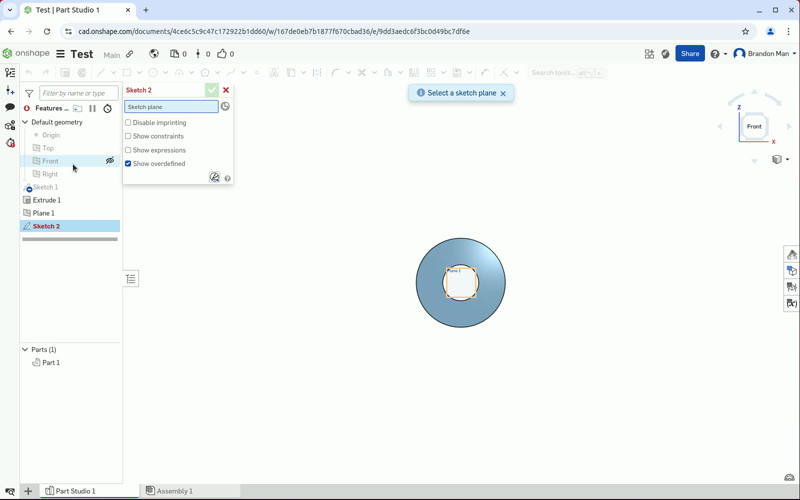
mouse_move(73, 215)
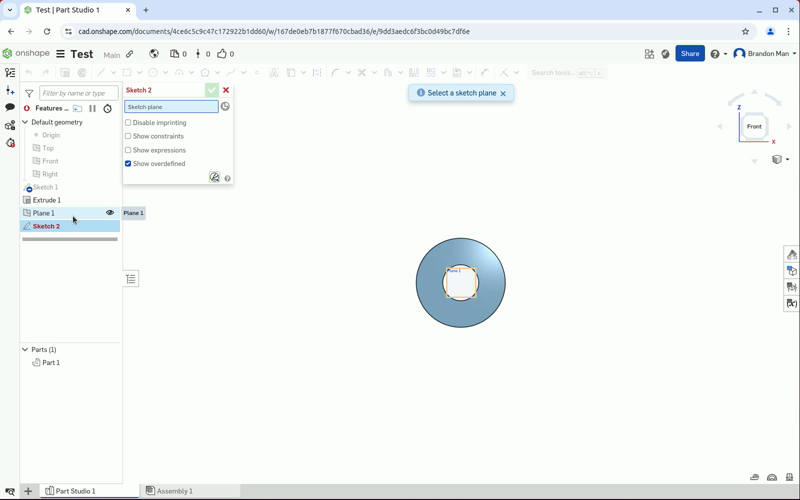
click(73, 215)
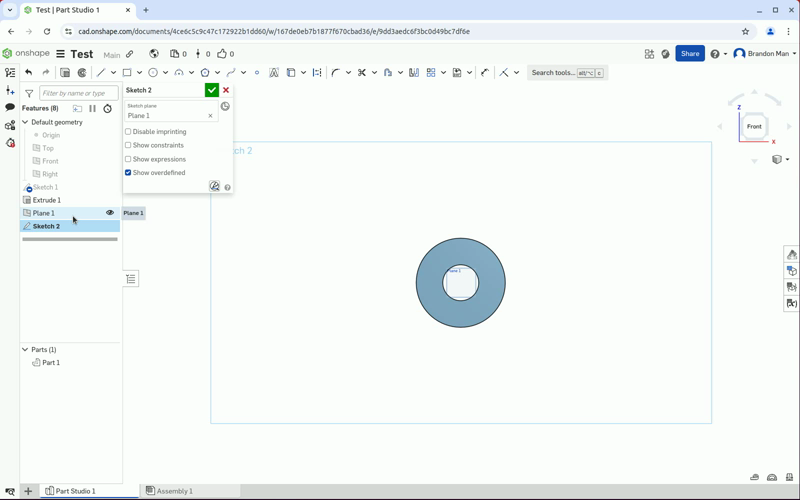
mouse_move(73, 352)
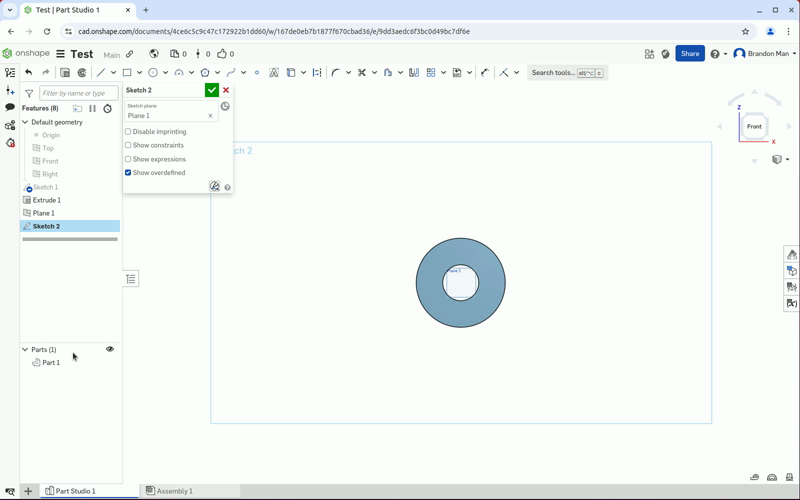
key(y)
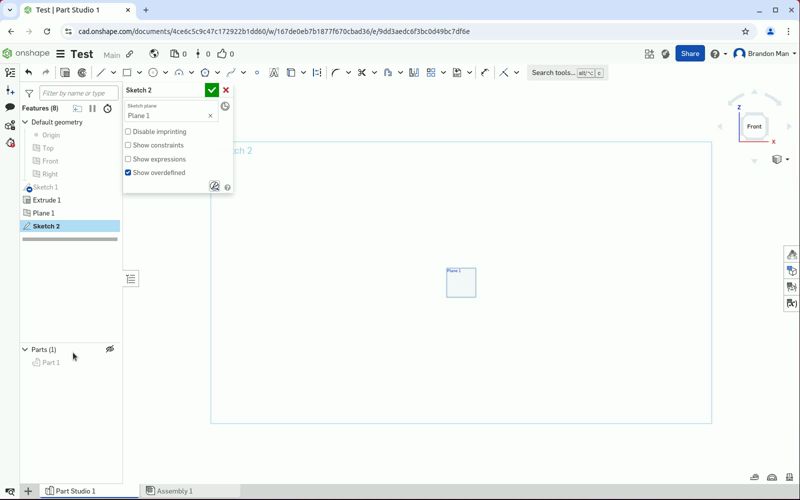
key(c)
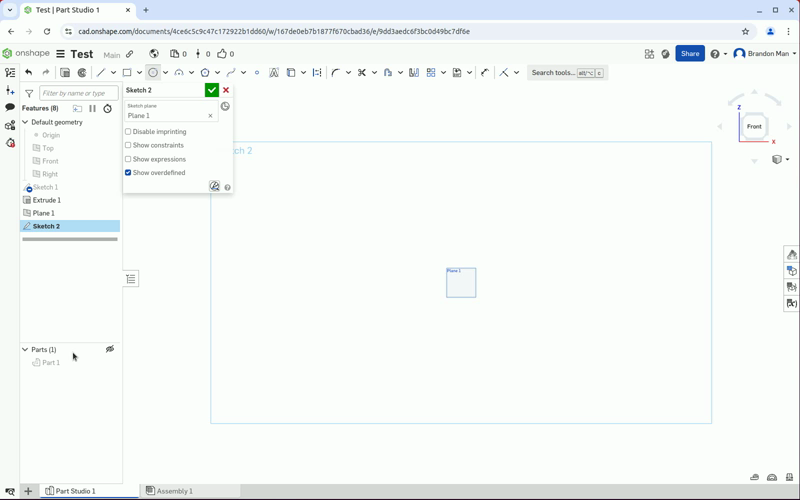
key_down(shift)
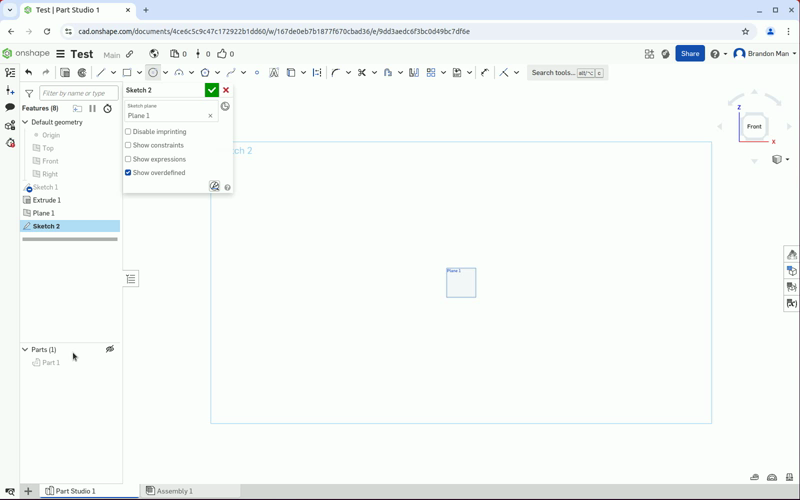
mouse_move(460, 282)
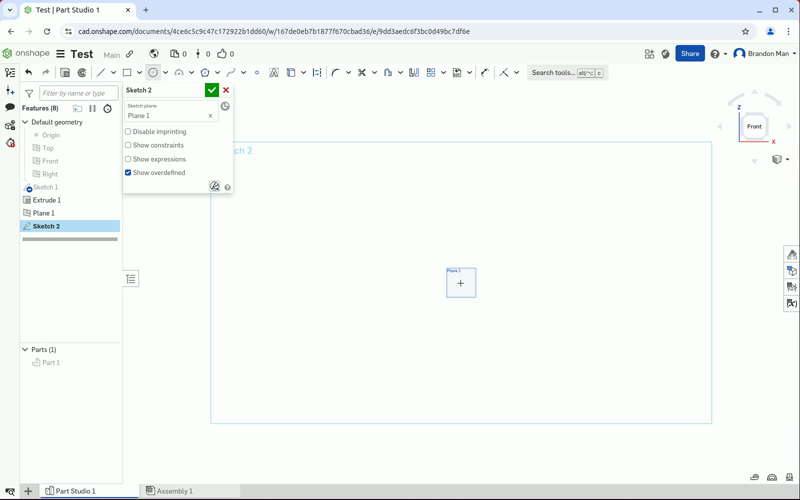
click(460, 282)
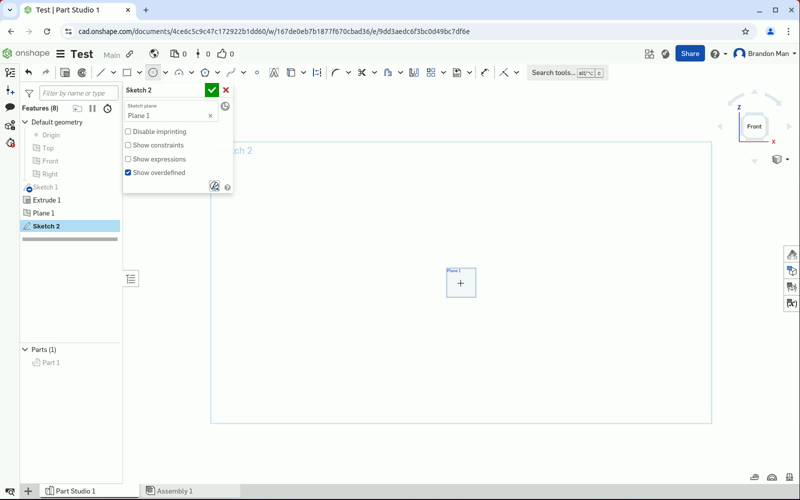
key_up(shift)
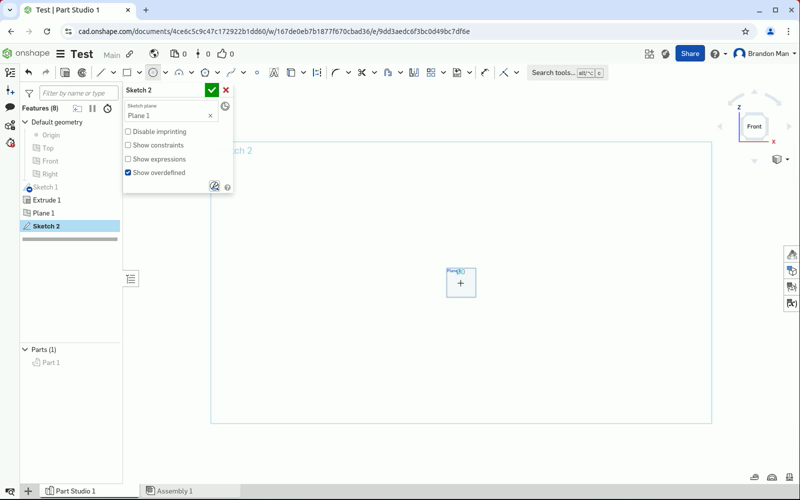
mouse_move(492, 282)
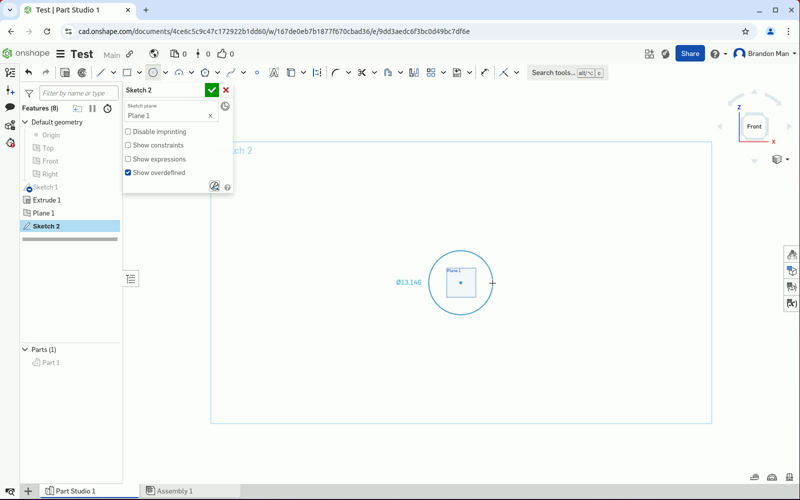
click(492, 282)
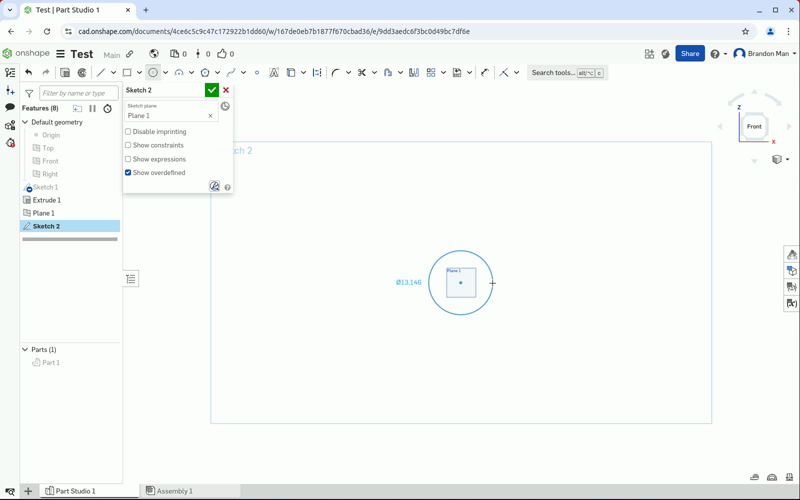
key(esc)
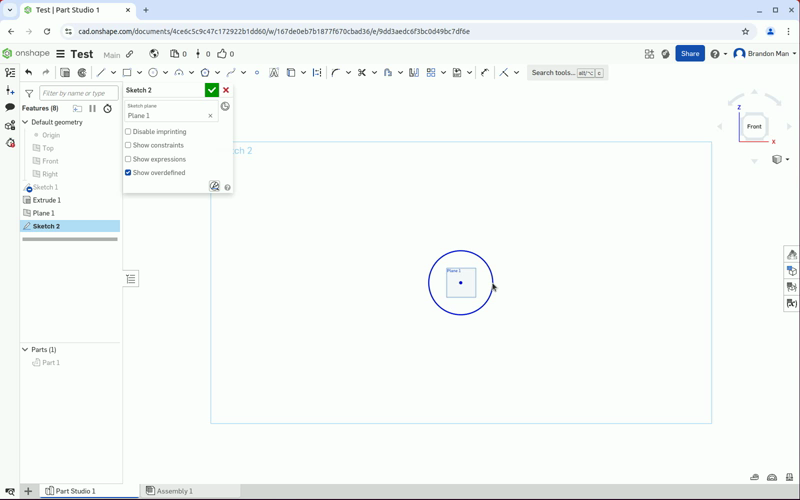
key(c)
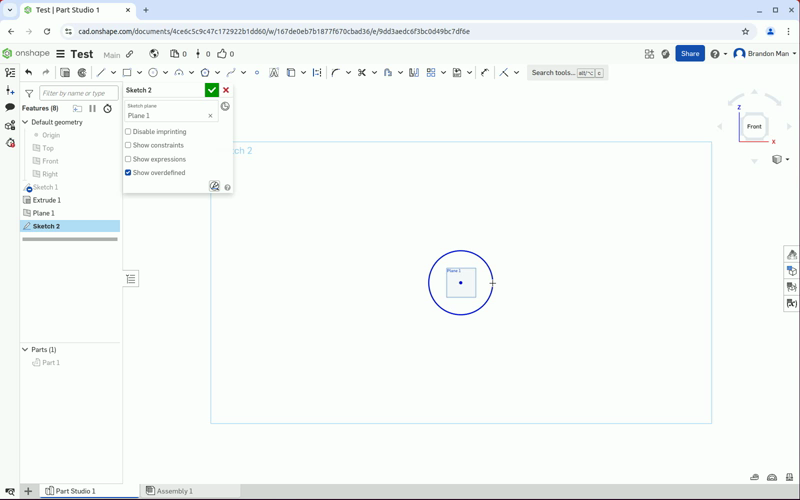
key_down(shift)
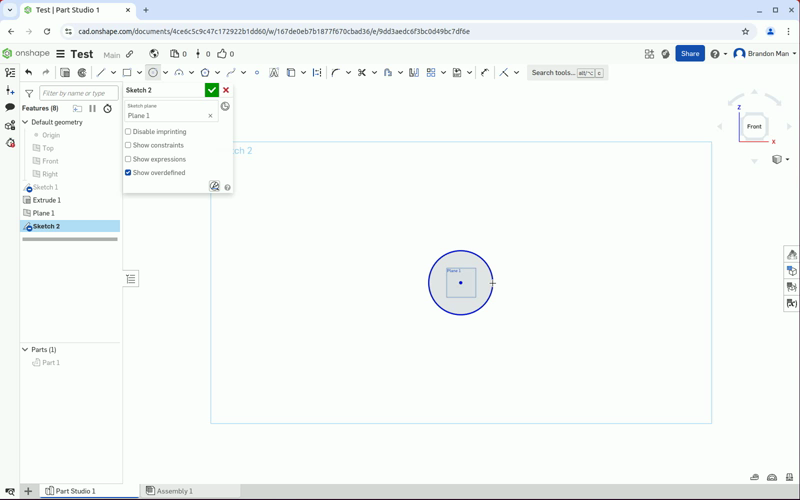
mouse_move(460, 282)
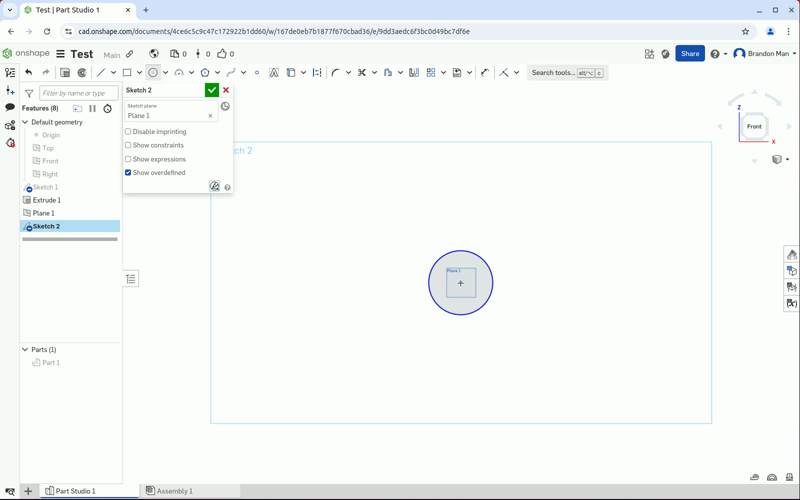
click(460, 282)
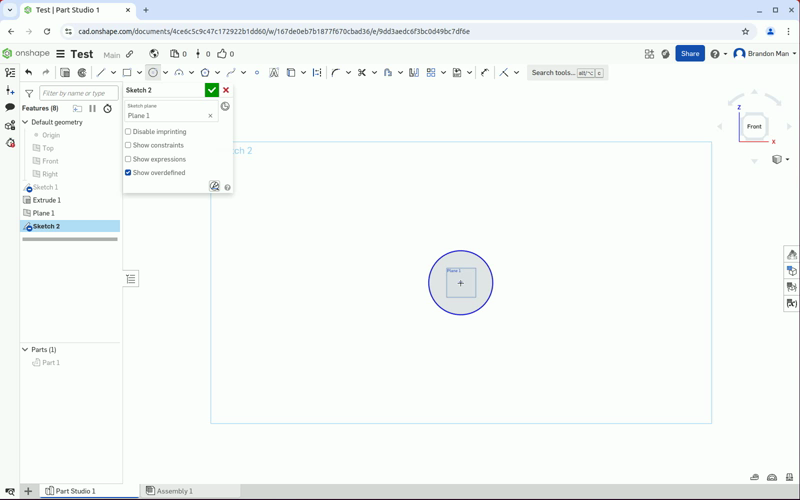
key_up(shift)
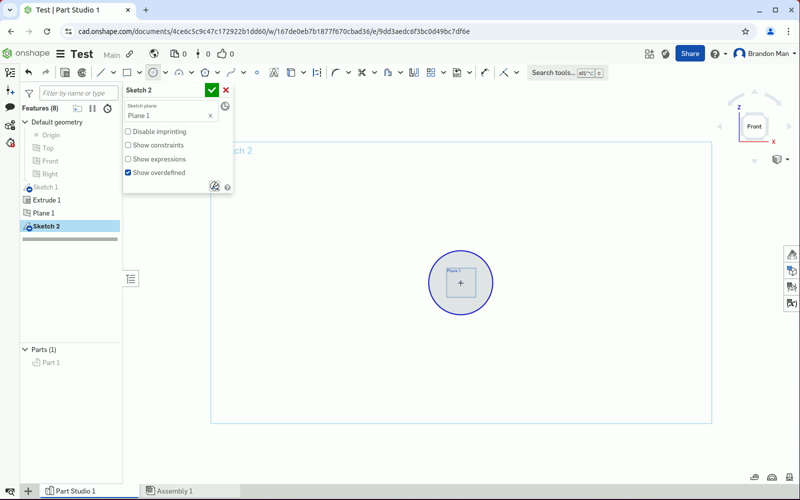
mouse_move(478, 282)
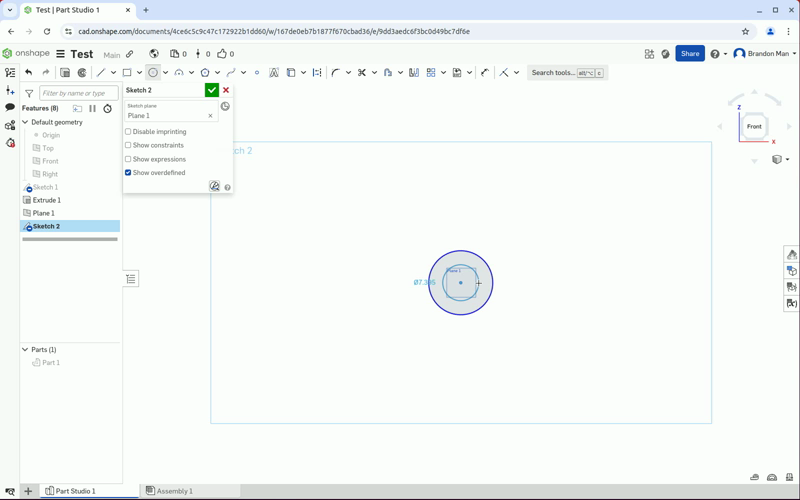
click(478, 282)
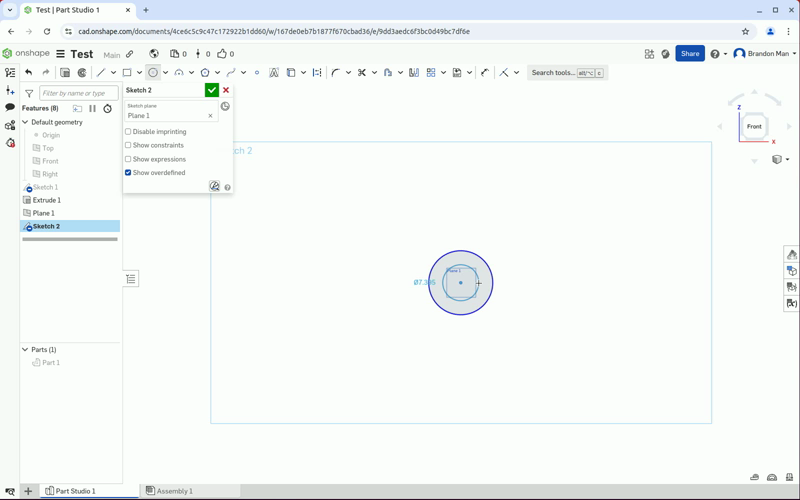
key(esc)
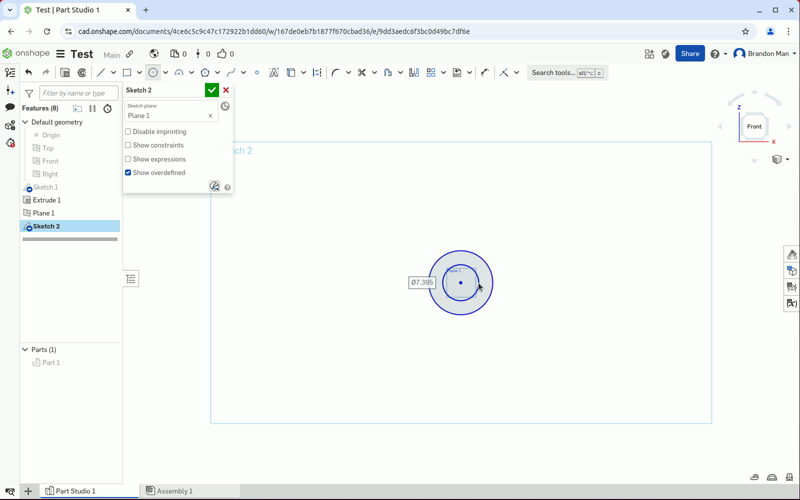
mouse_move(486, 298)
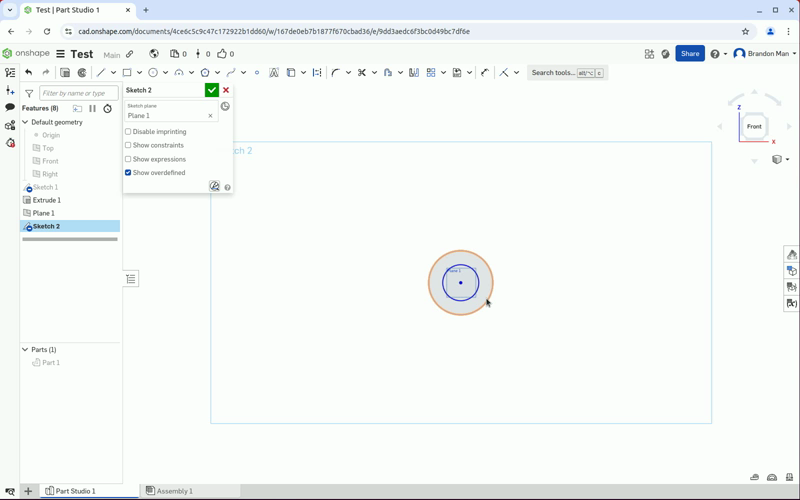
click(486, 298)
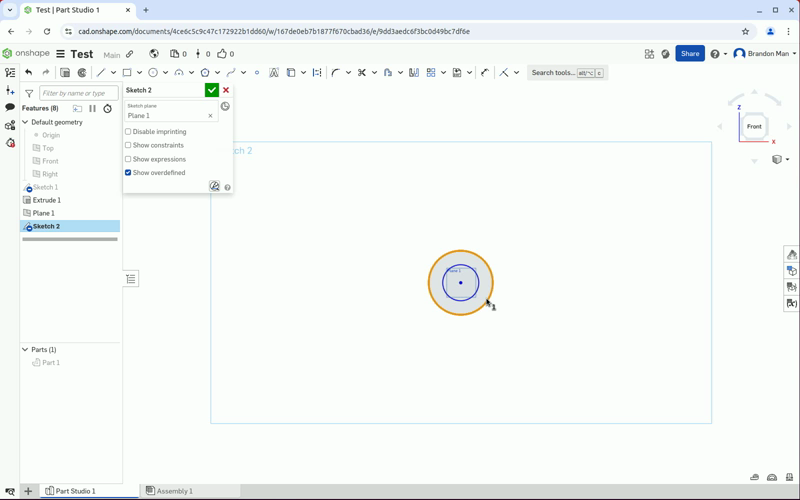
mouse_move(73, 352)
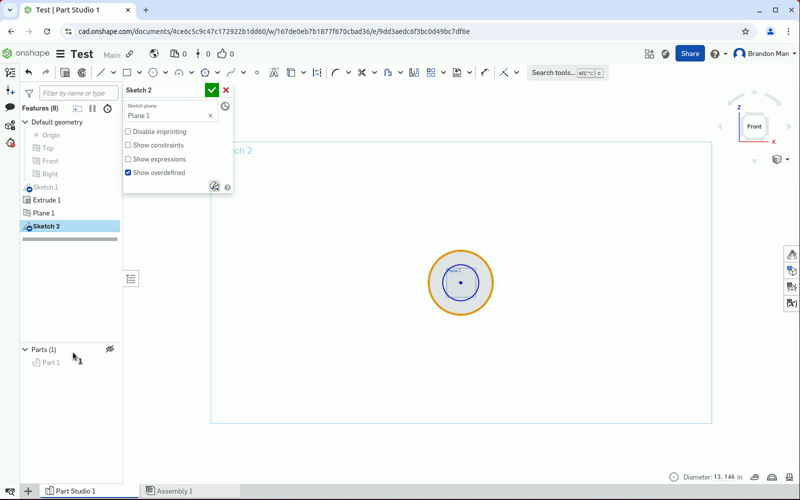
key(shift+y)
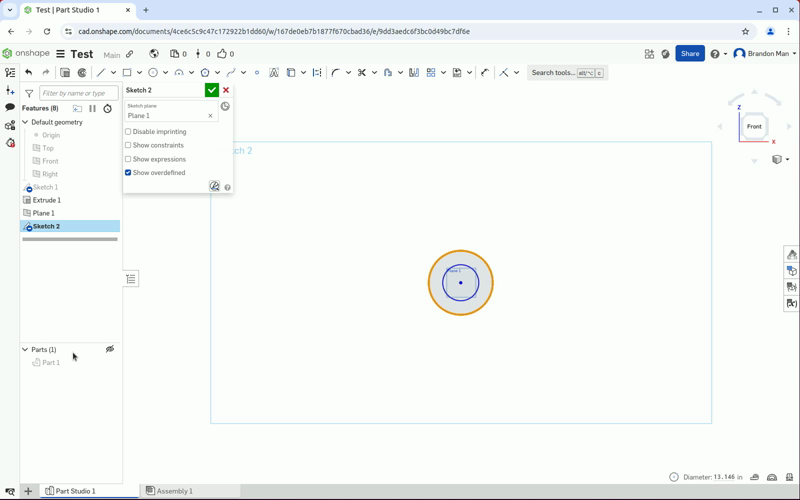
key(shift+e)
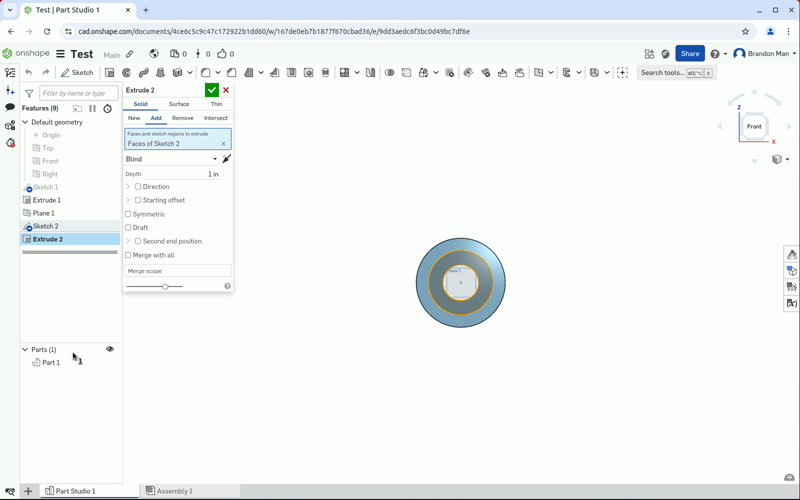
mouse_move(143, 106)
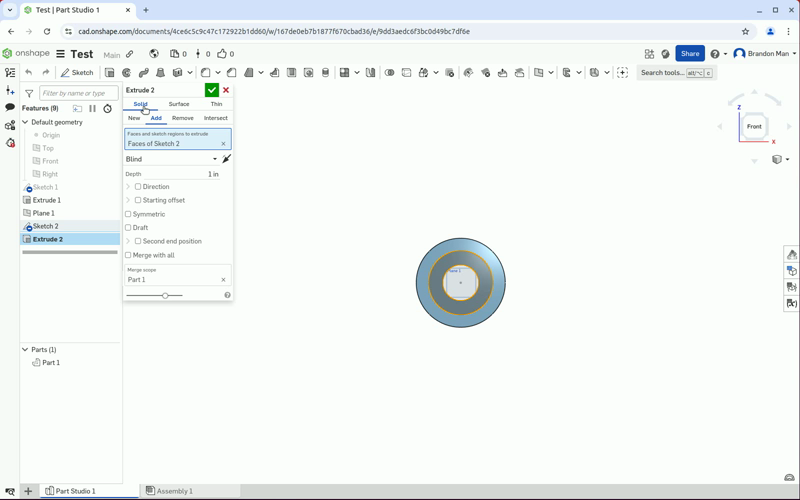
click(143, 106)
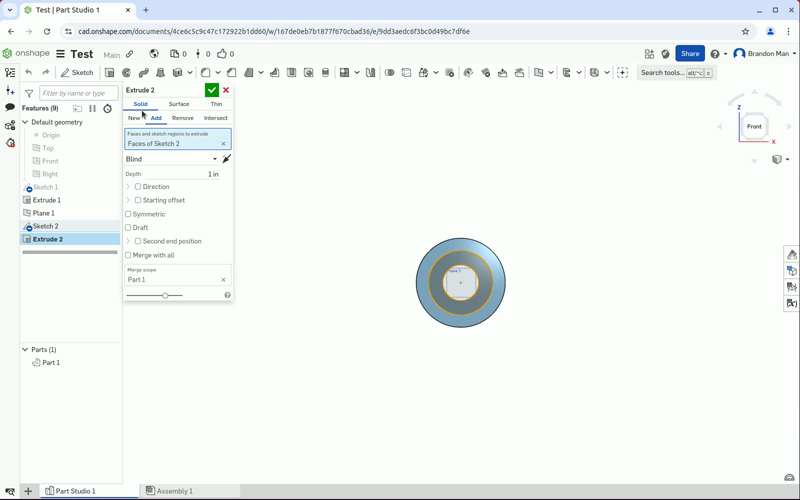
mouse_move(137, 120)
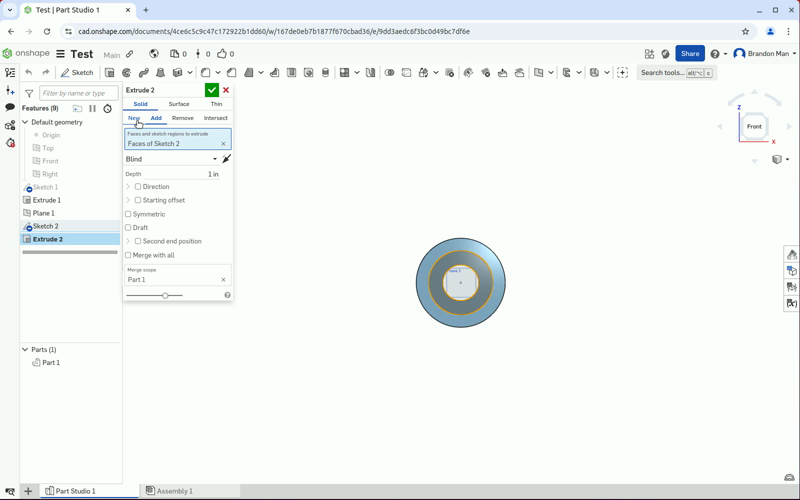
click(137, 120)
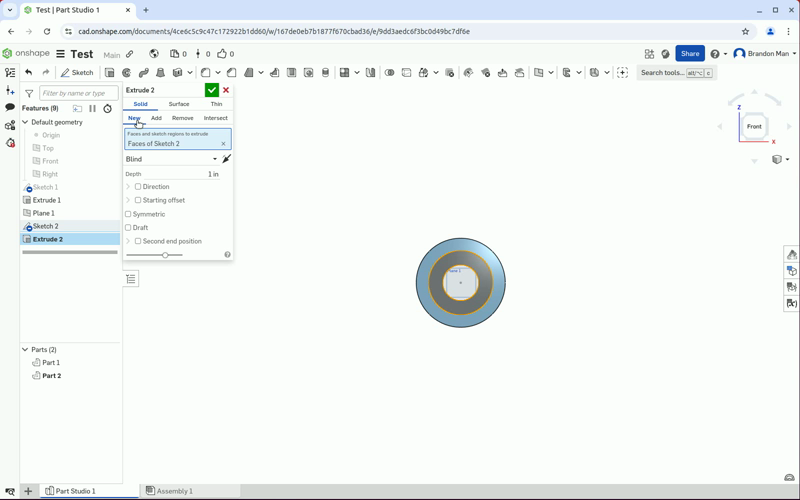
key(tab, 4)
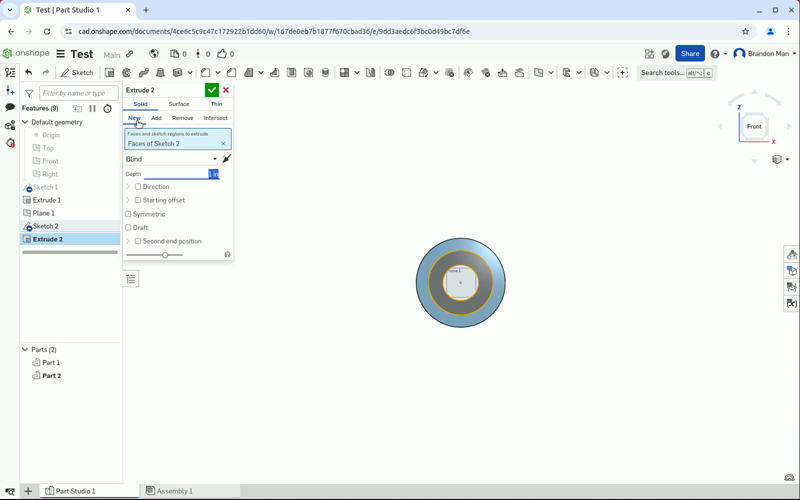
text(1.204)
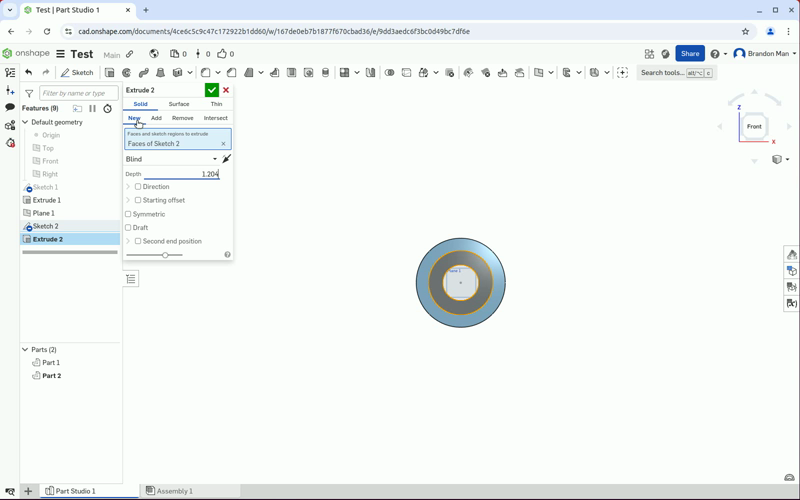
key(enter)
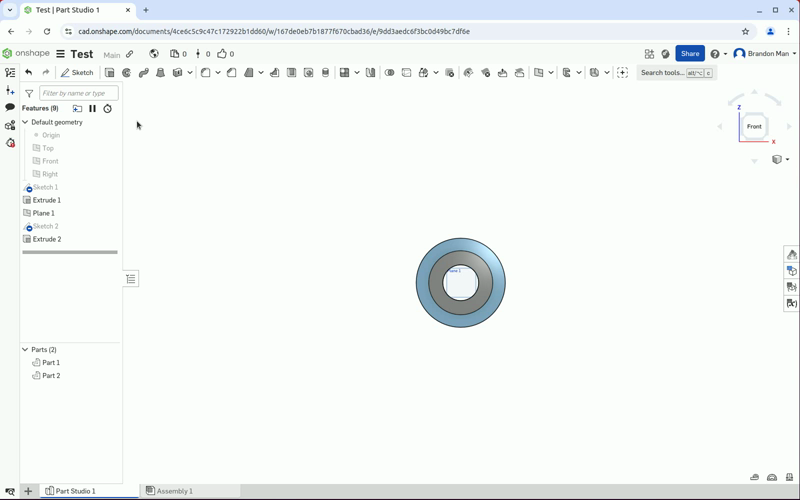
key(shift+h)
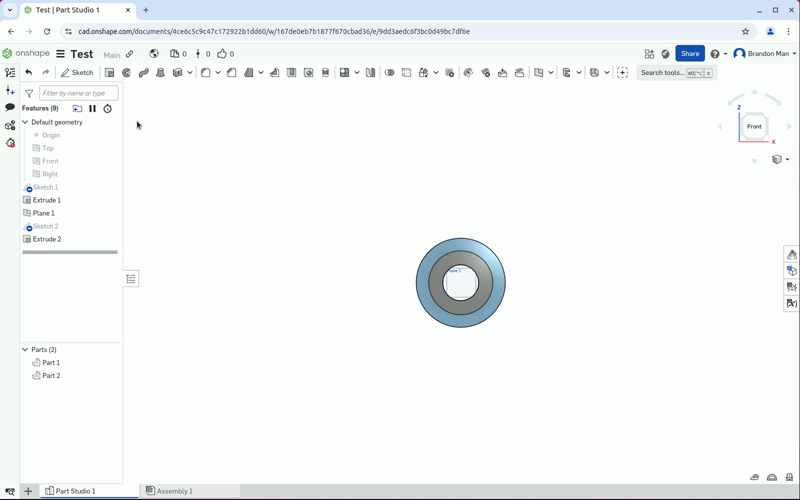
key(shift+h)
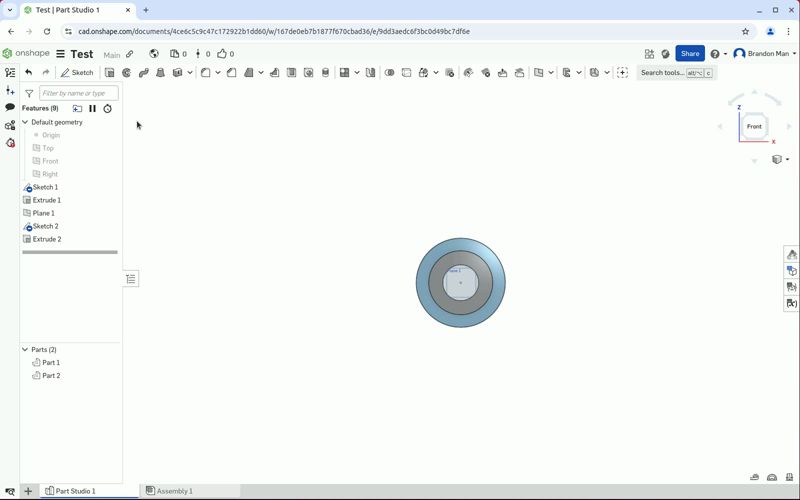
key(shift+7)
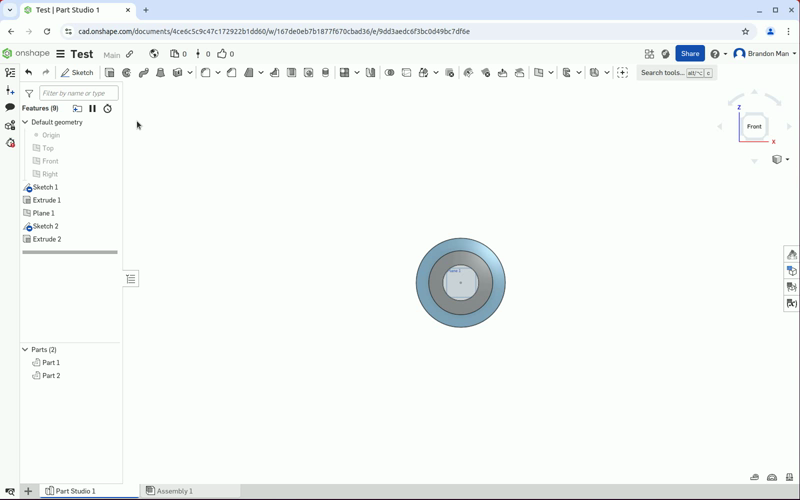
key(left, 2)
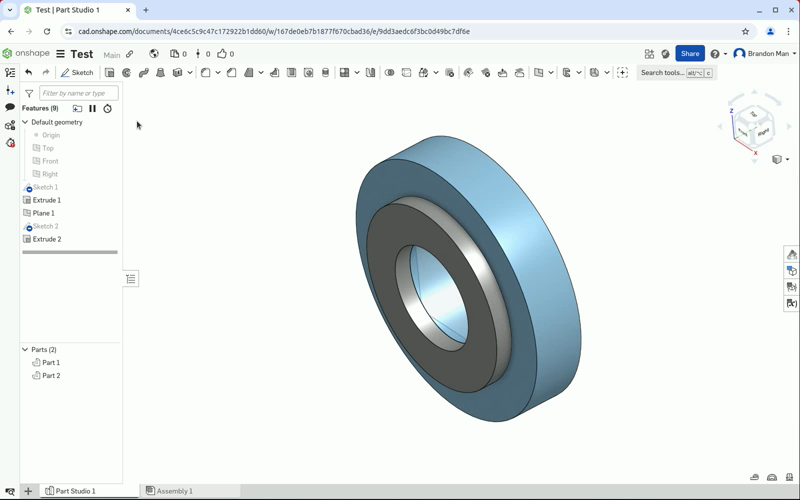
key(down, 2)
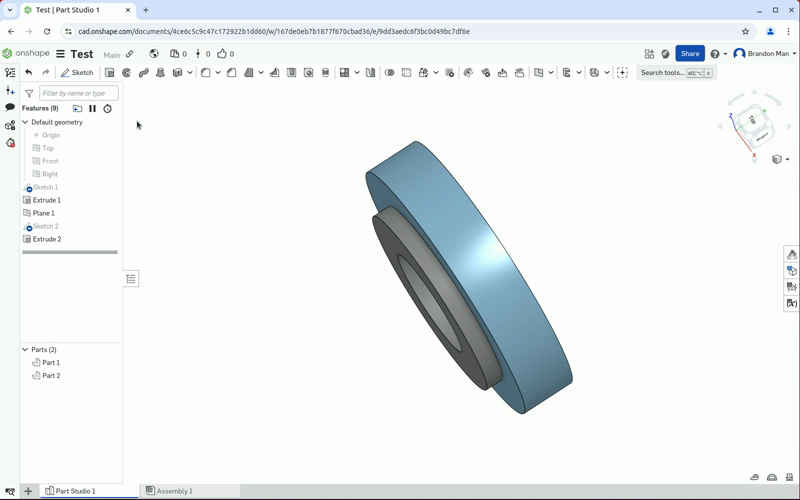
key(up, 2)
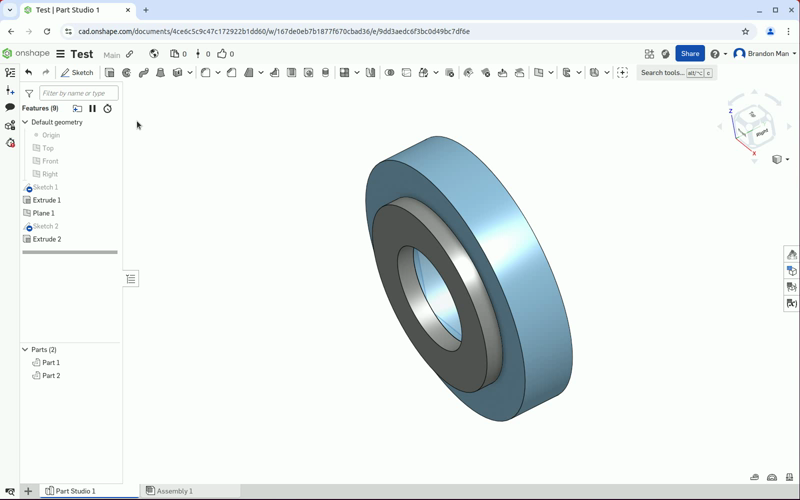
key(right, 2)
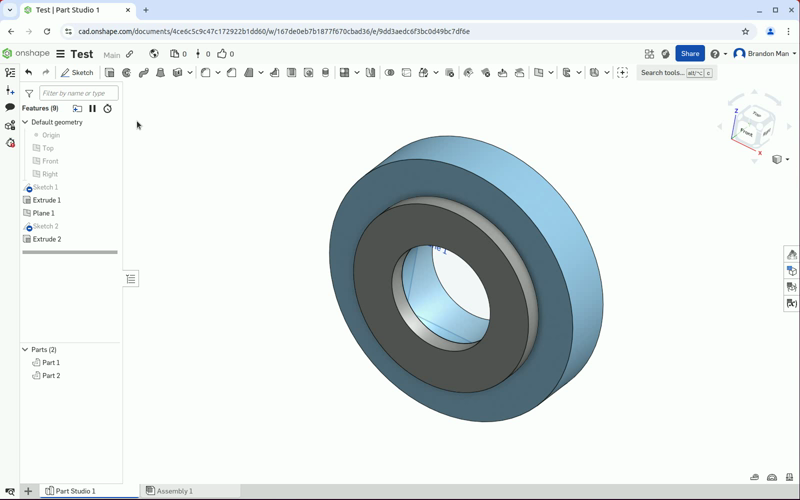
mouse_move(73, 189)
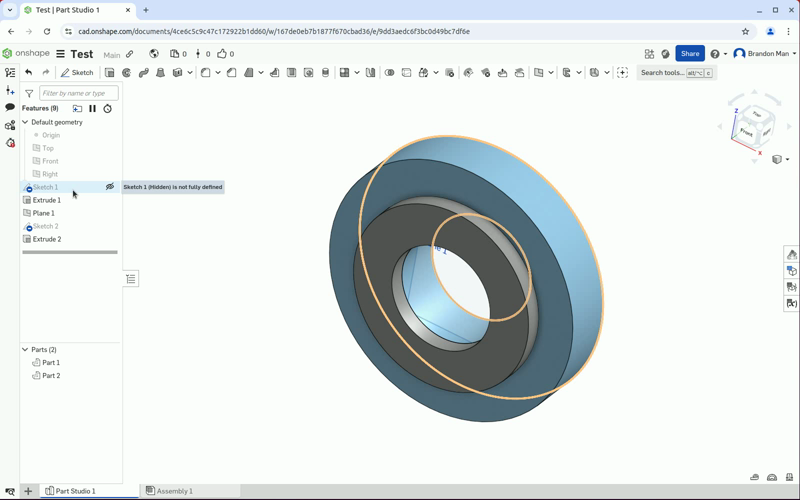
click(73, 189)